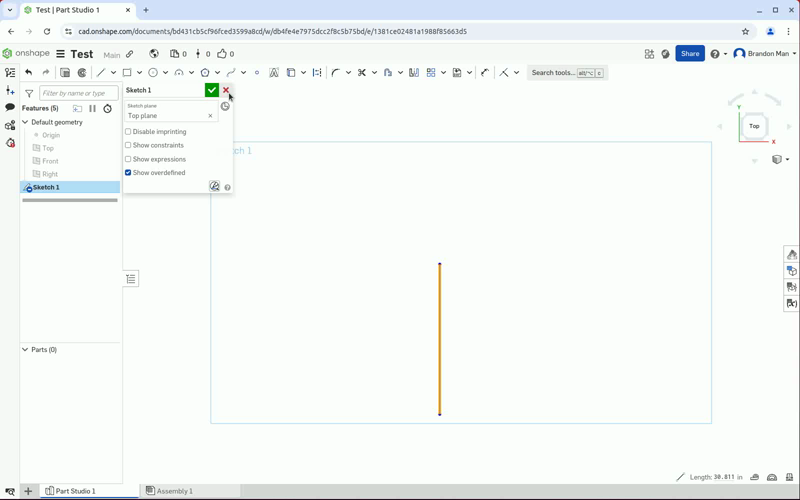
key(shift+h)
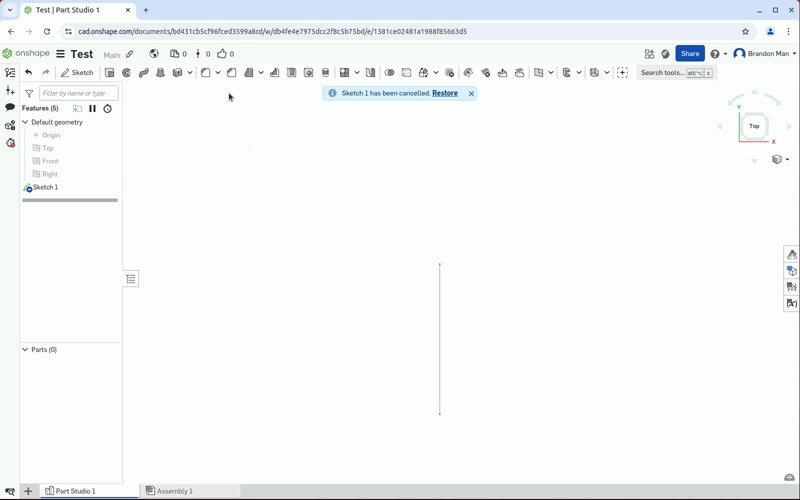
key(shift+s)
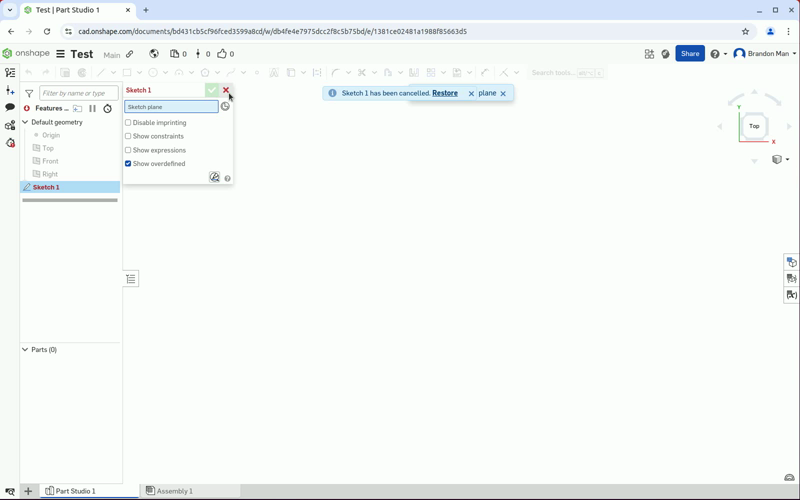
mouse_move(73, 150)
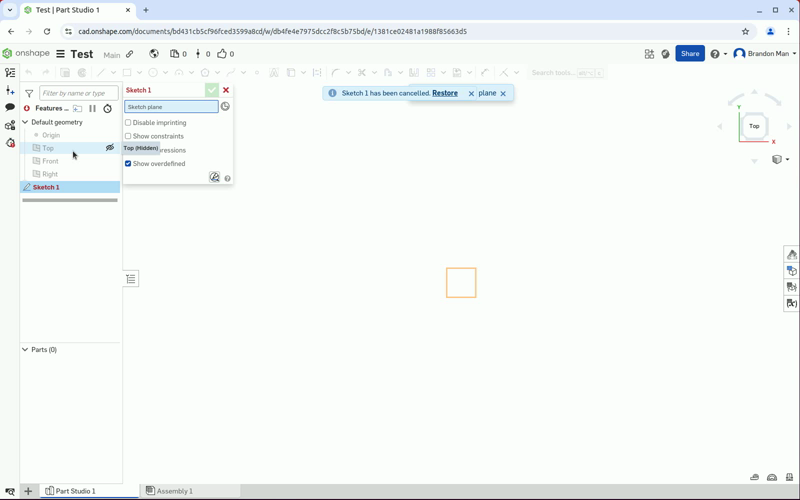
click(73, 150)
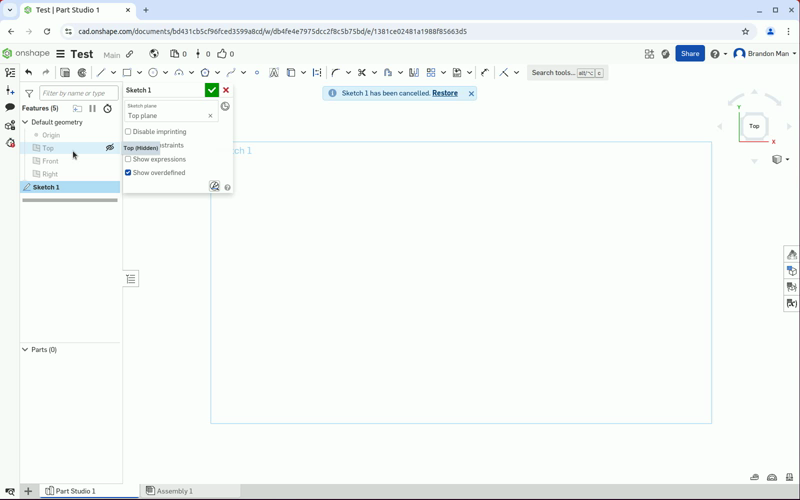
mouse_move(73, 352)
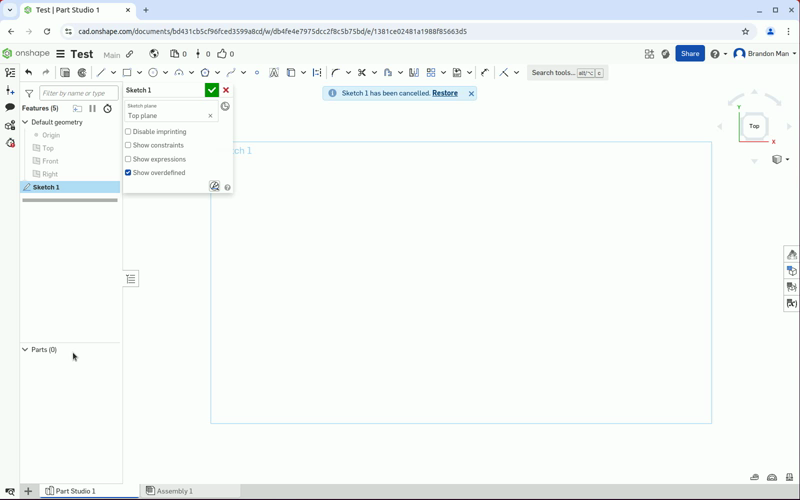
key(y)
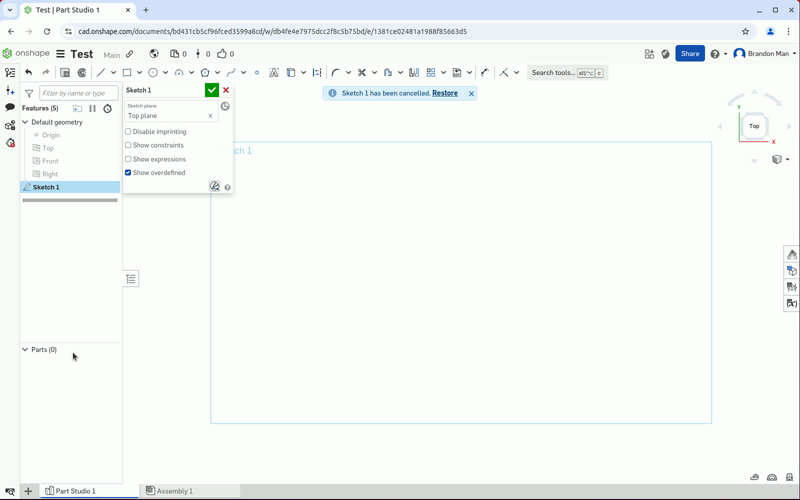
key(l)
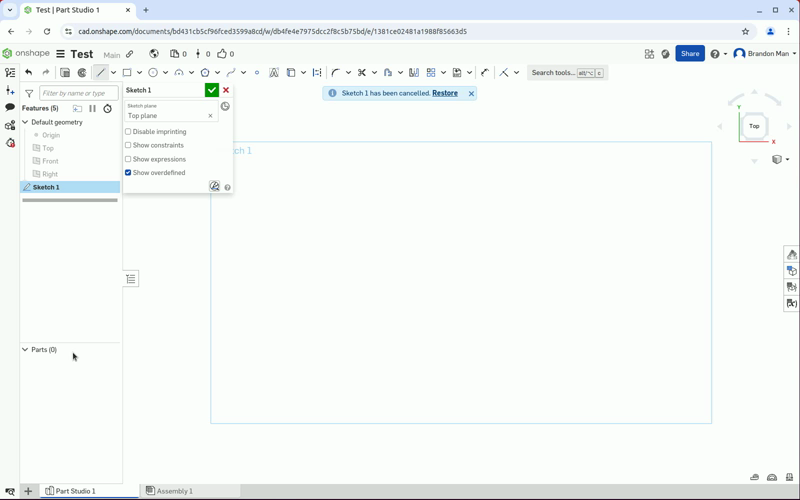
key_down(shift)
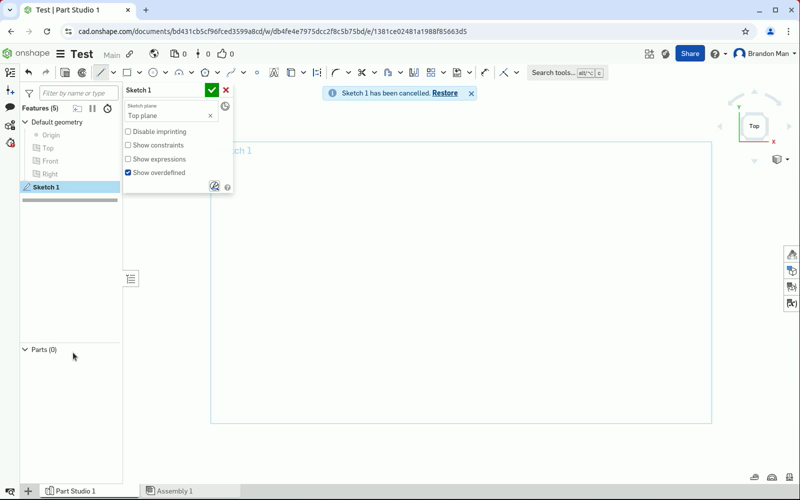
mouse_move(460, 282)
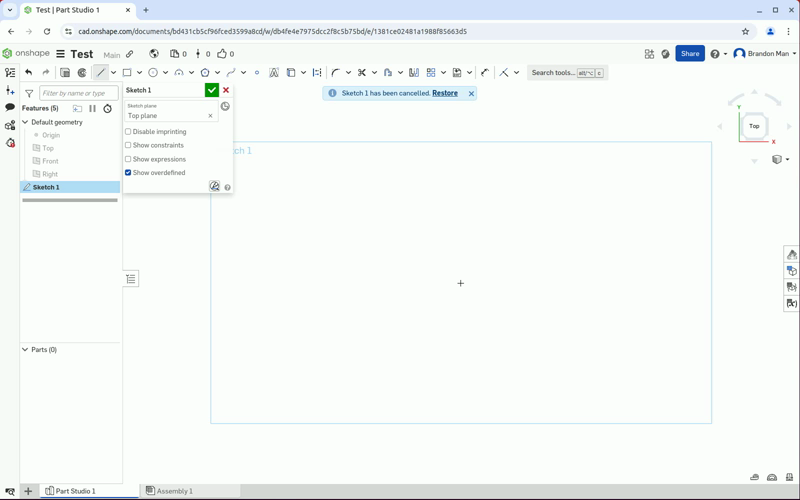
click(460, 282)
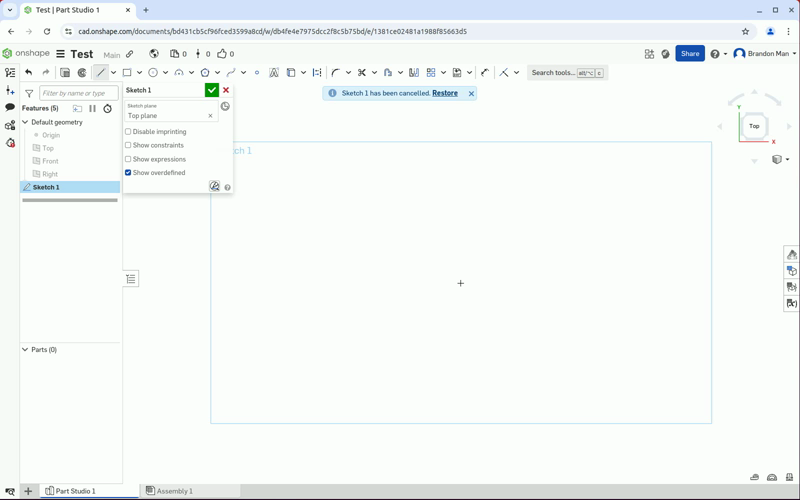
key_up(shift)
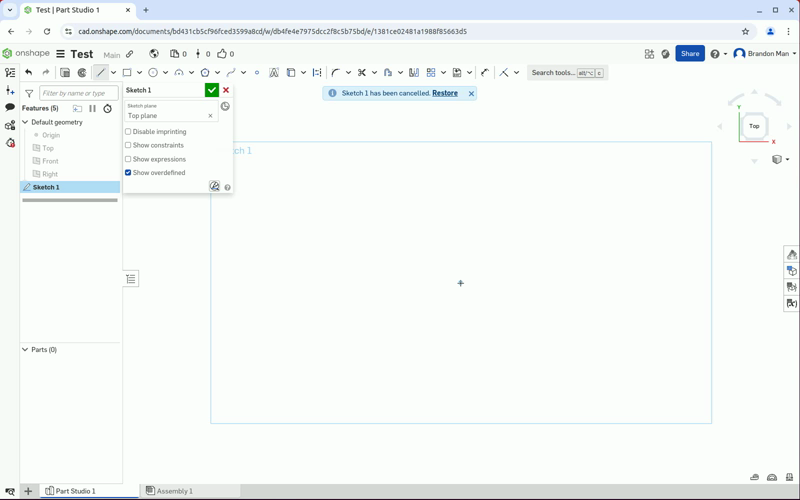
key_down(shift)
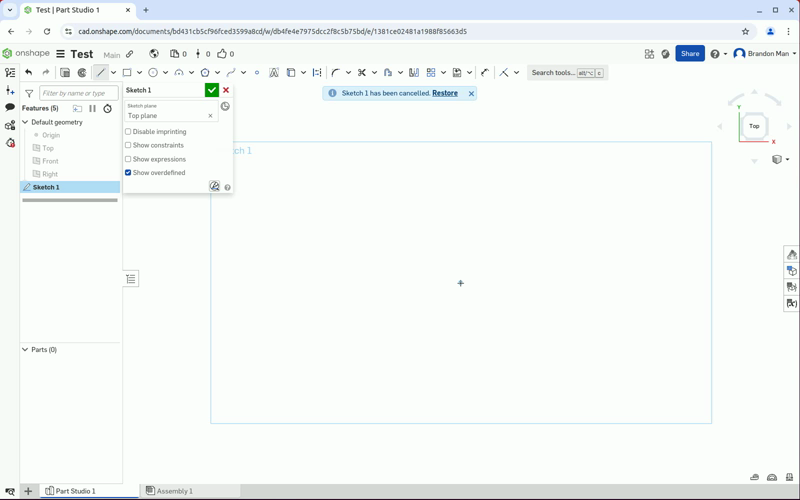
mouse_move(573, 282)
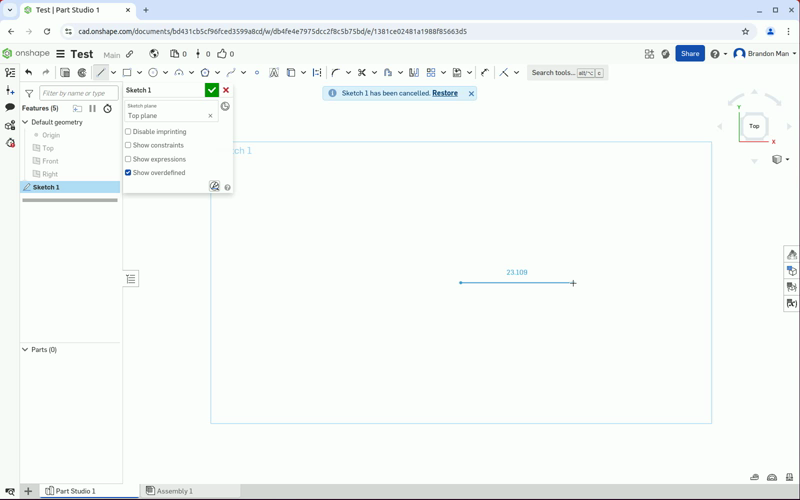
click(573, 282)
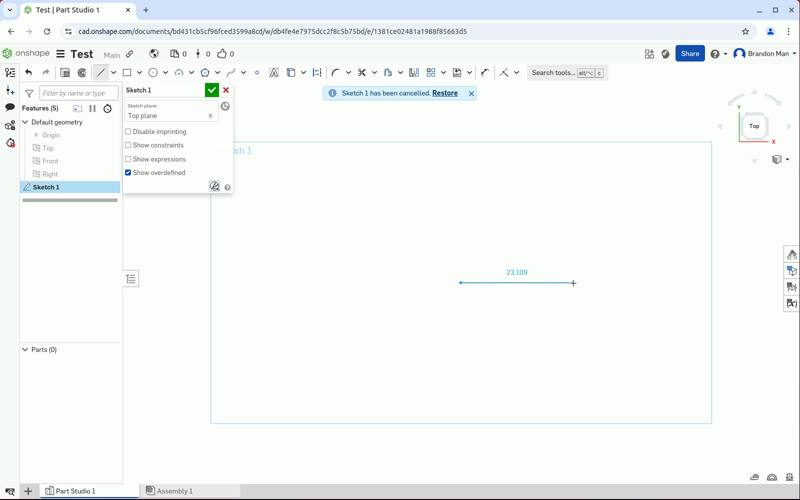
key_up(shift)
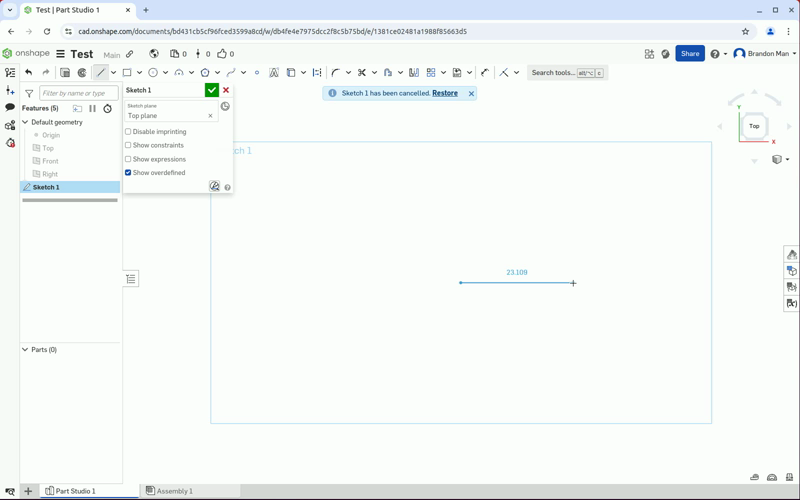
key_down(shift)
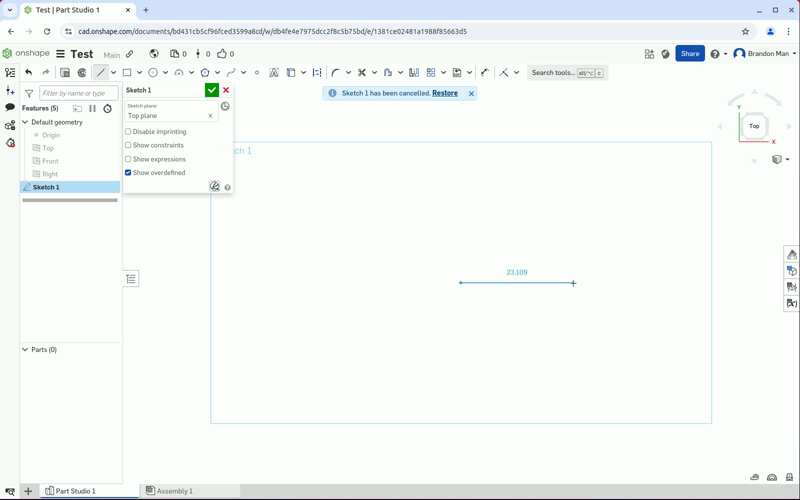
mouse_move(573, 170)
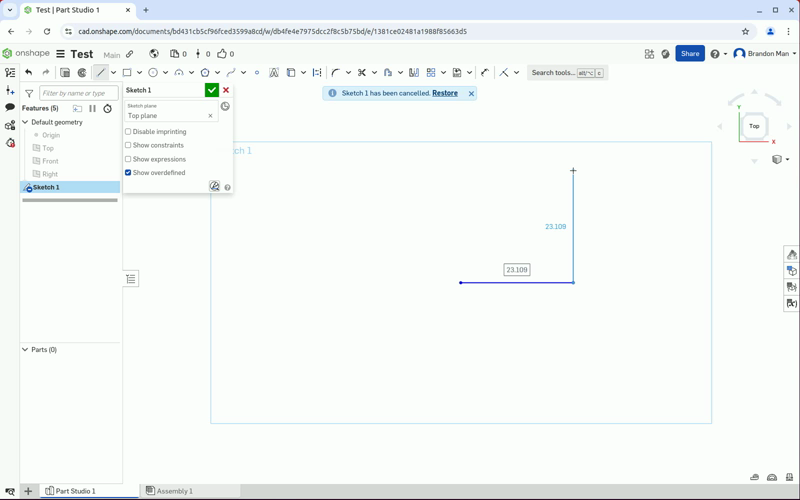
click(573, 170)
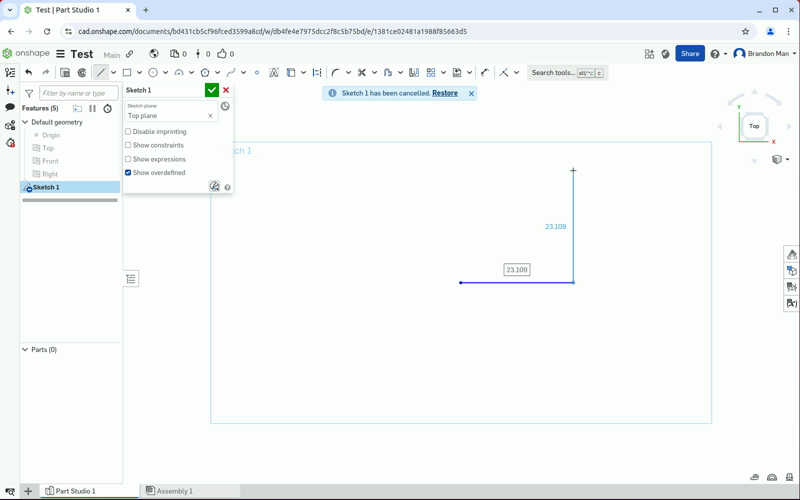
key_up(shift)
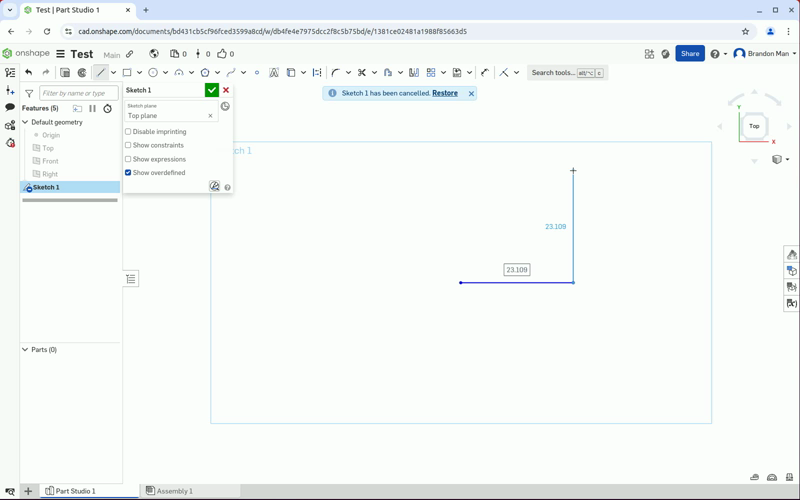
key_down(shift)
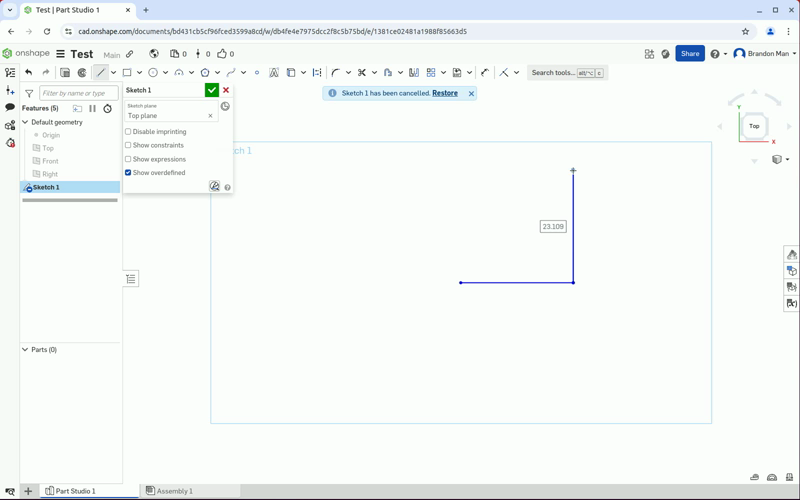
mouse_move(460, 170)
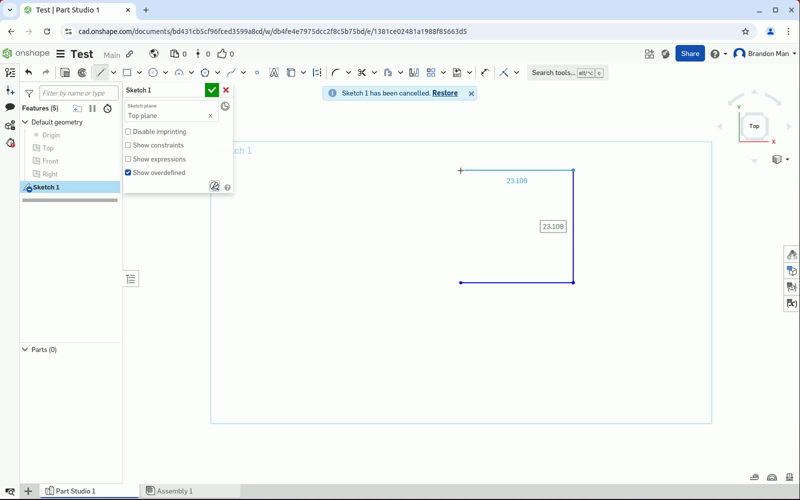
click(460, 170)
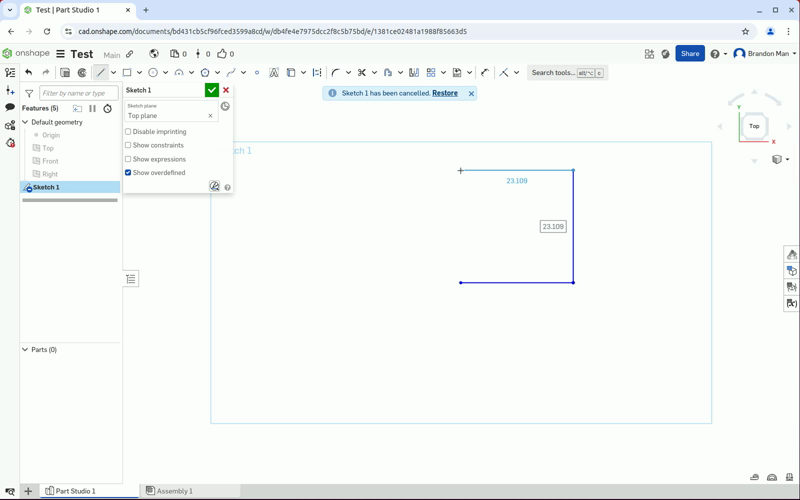
key_up(shift)
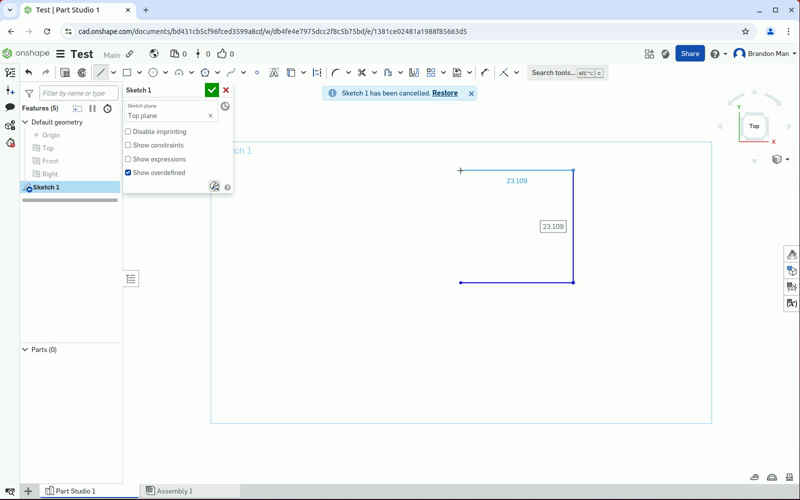
key_down(shift)
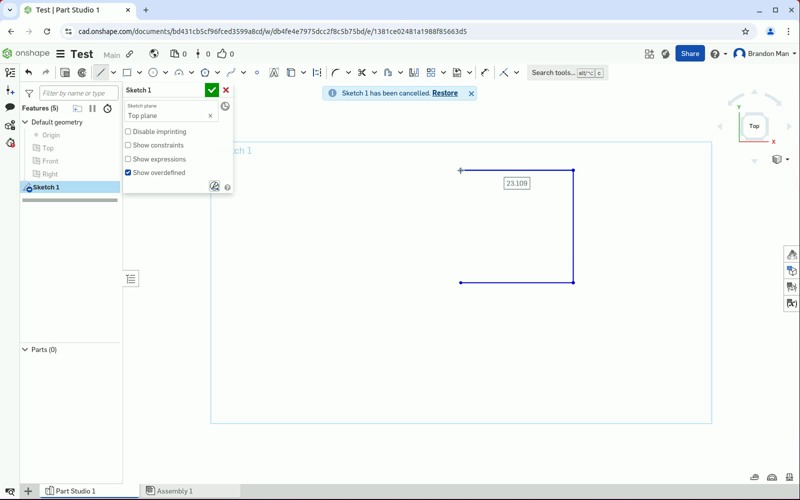
mouse_move(460, 282)
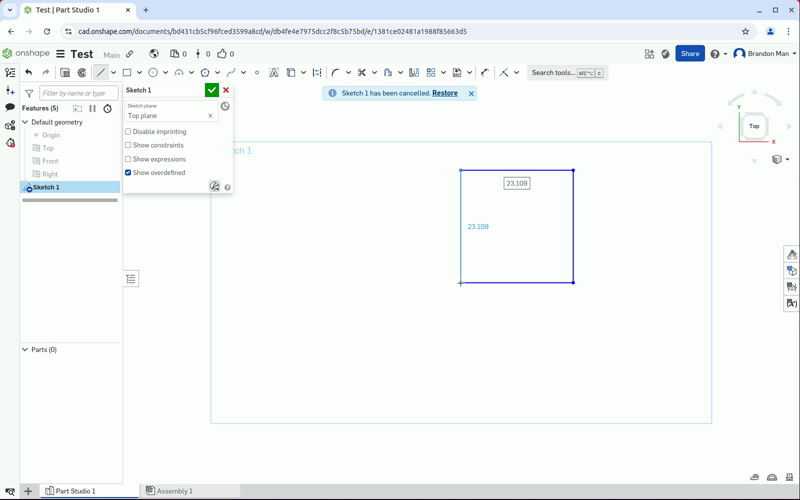
key_up(shift)
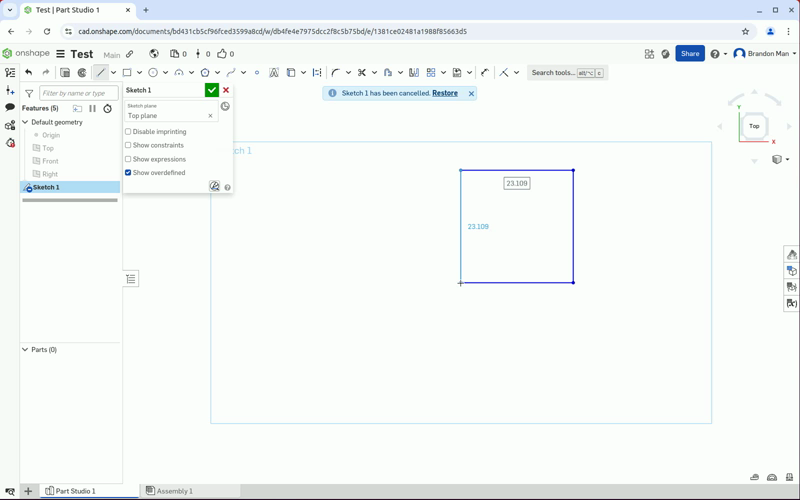
click(460, 282)
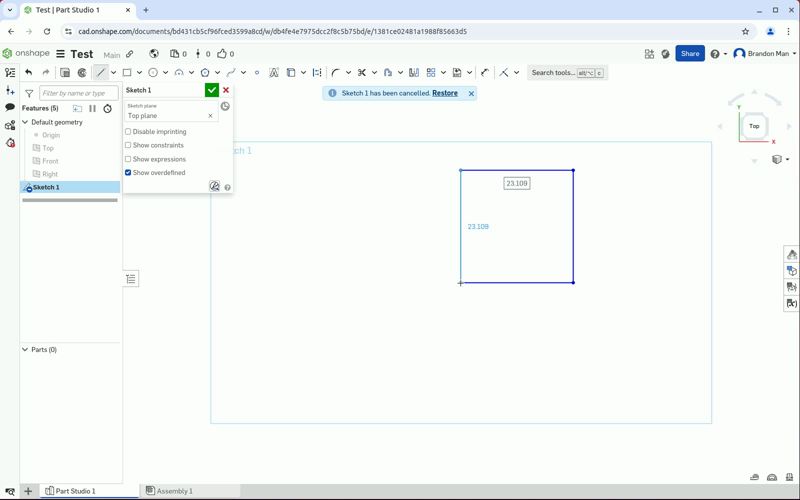
key(esc)
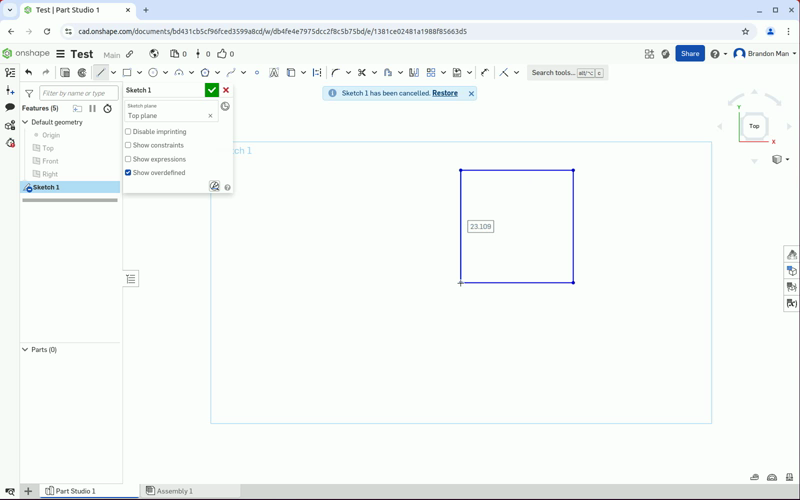
mouse_move(531, 193)
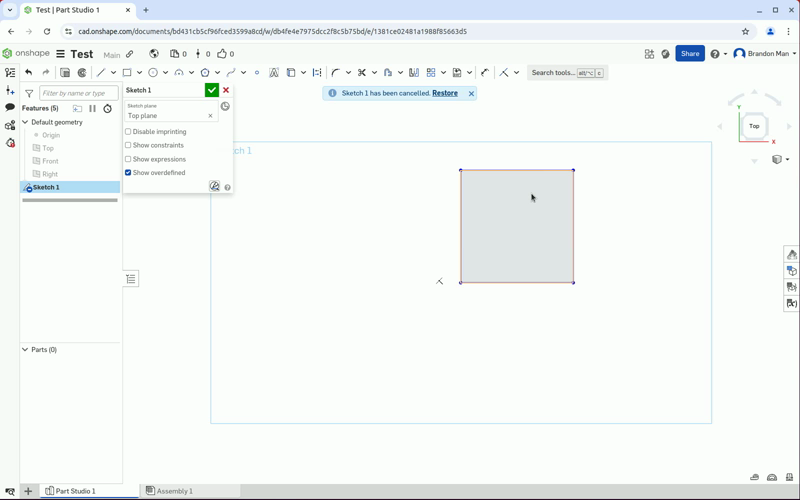
click(531, 193)
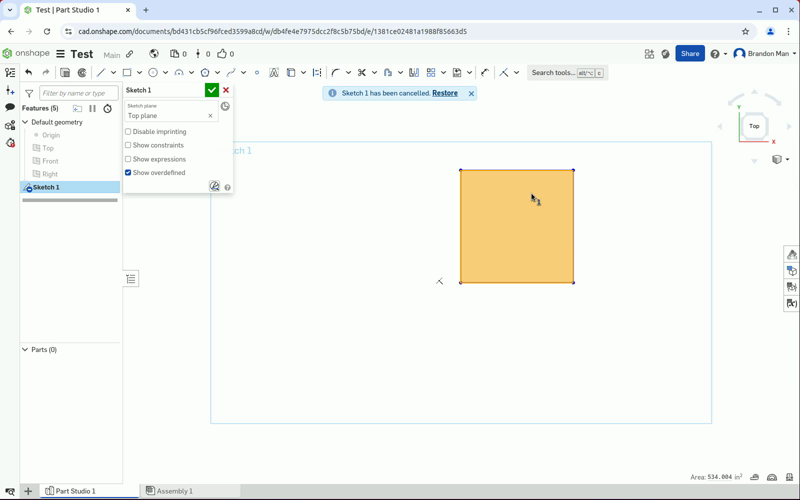
mouse_move(73, 352)
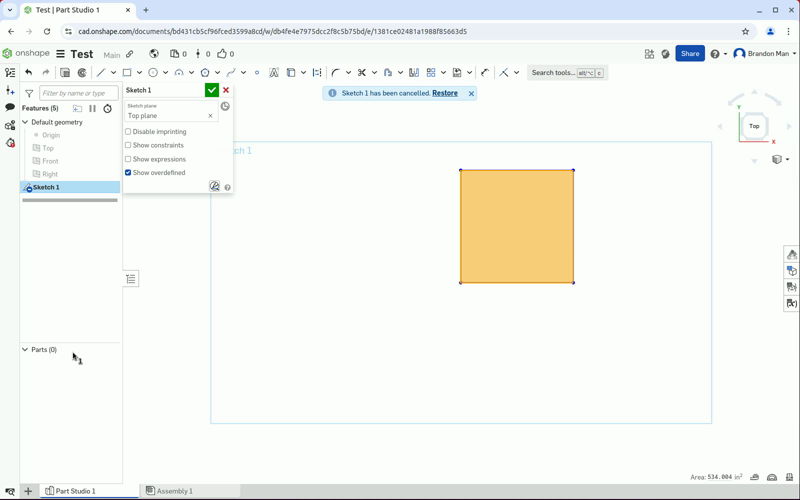
key(shift+y)
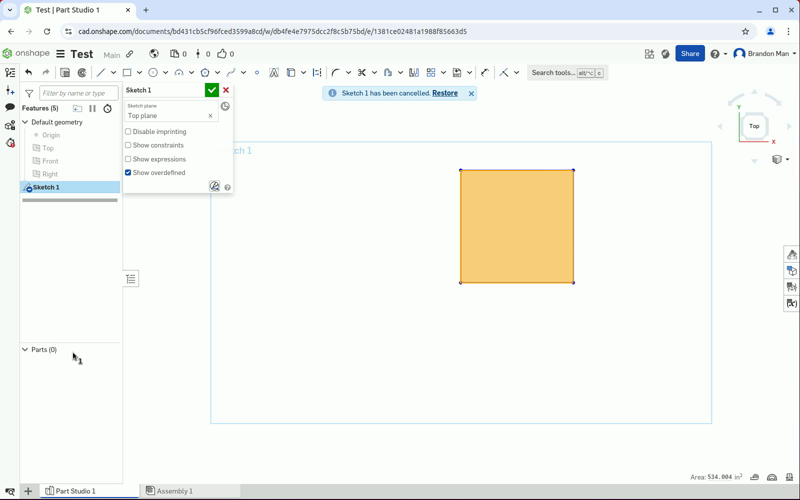
key(shift+e)
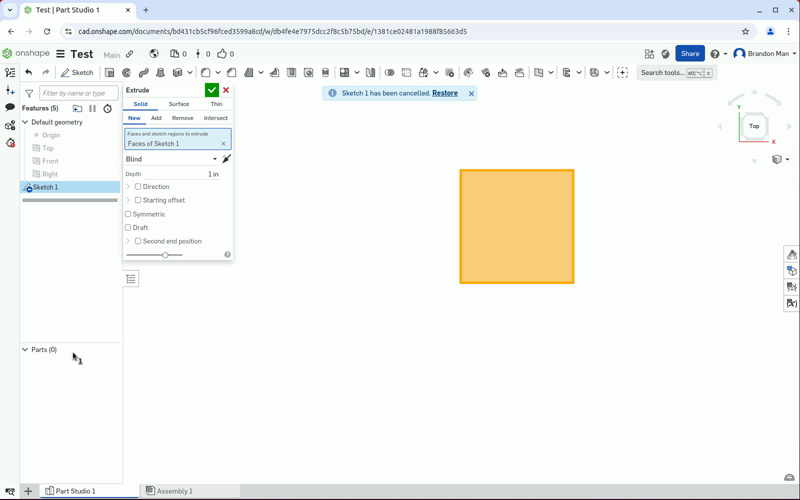
mouse_move(143, 106)
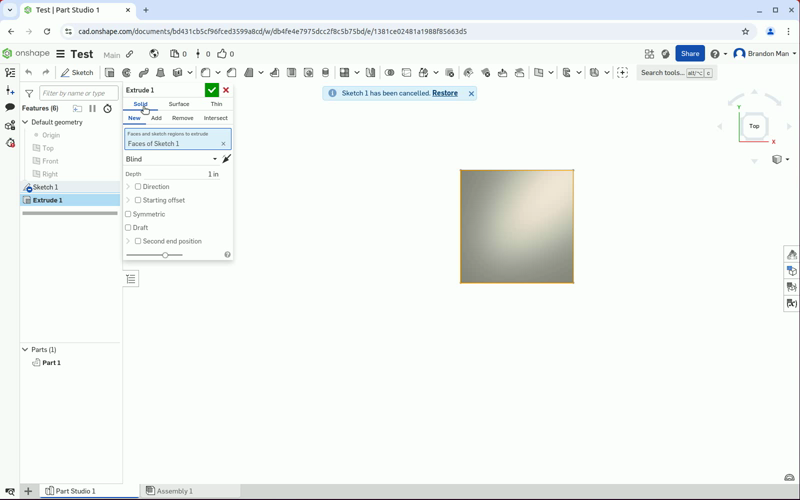
click(143, 106)
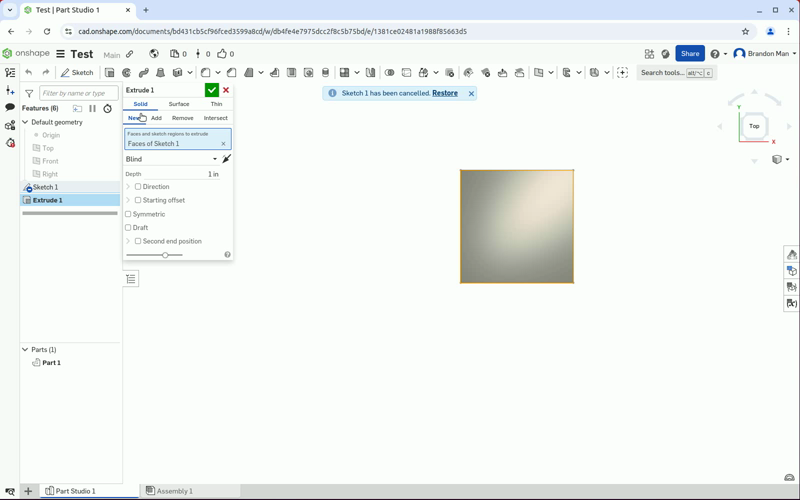
mouse_move(137, 120)
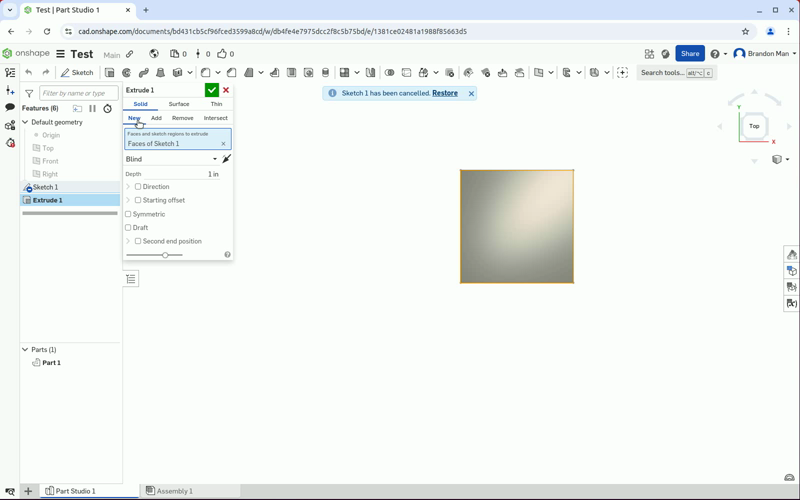
click(137, 120)
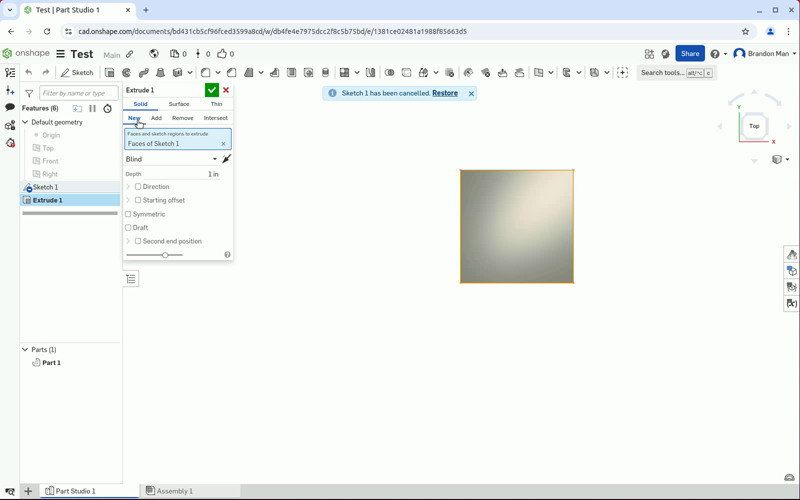
key(tab, 4)
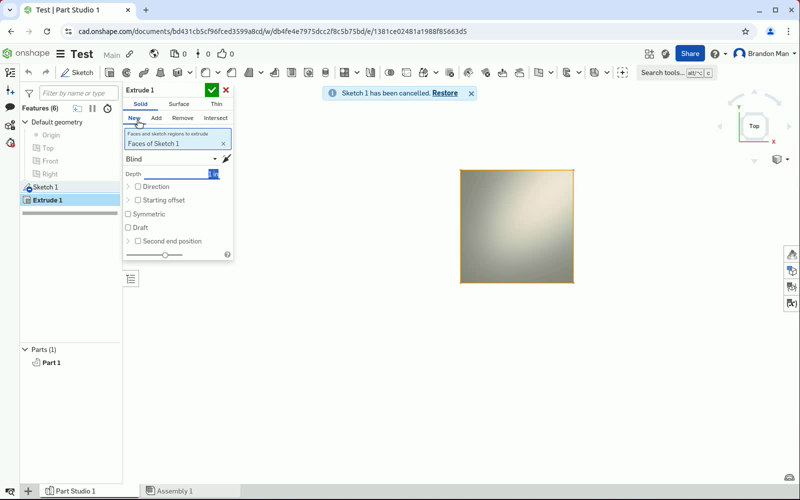
text(23.108)
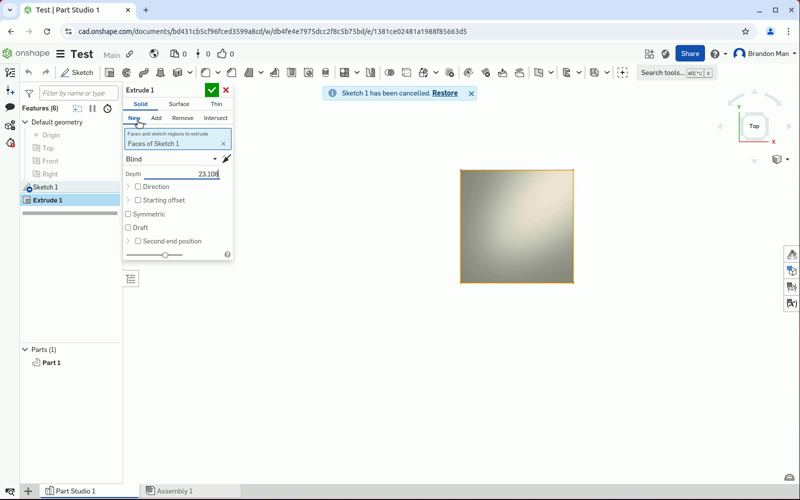
key(enter)
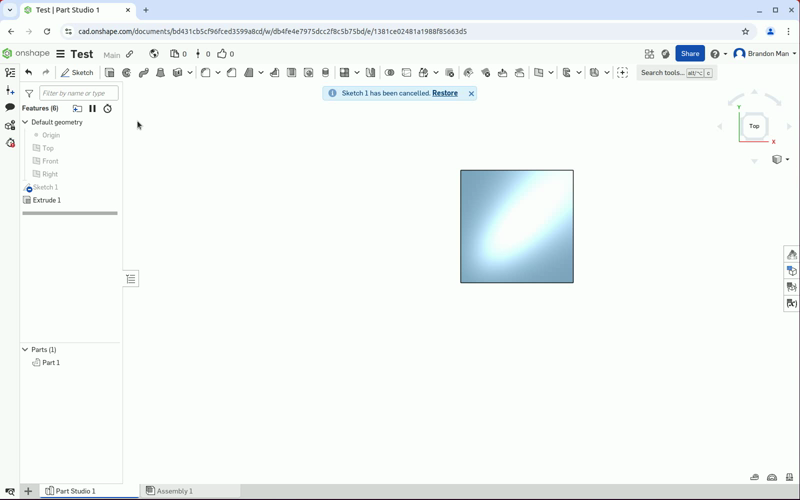
key(shift+h)
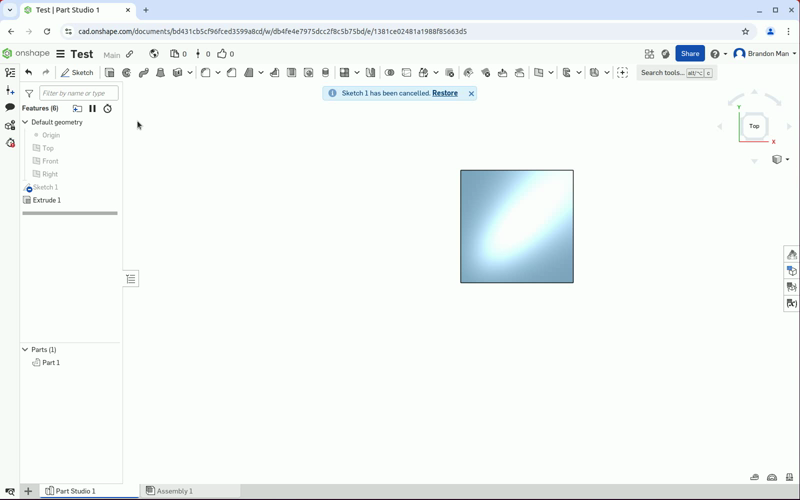
key(shift+h)
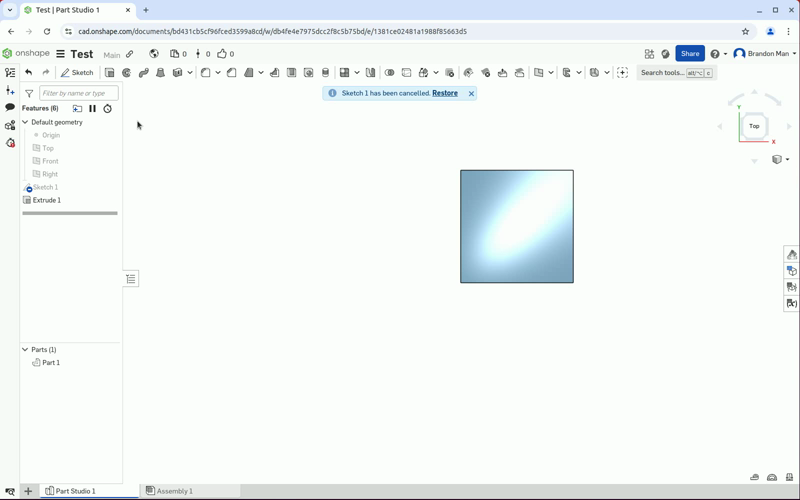
mouse_move(73, 189)
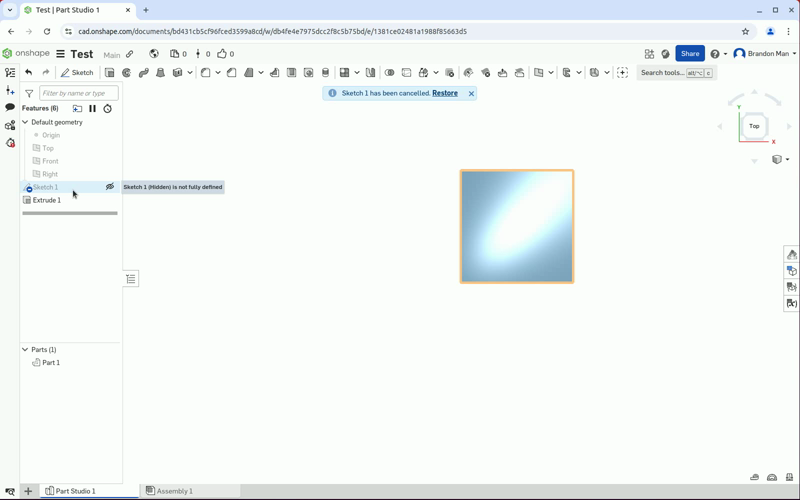
click(73, 189)
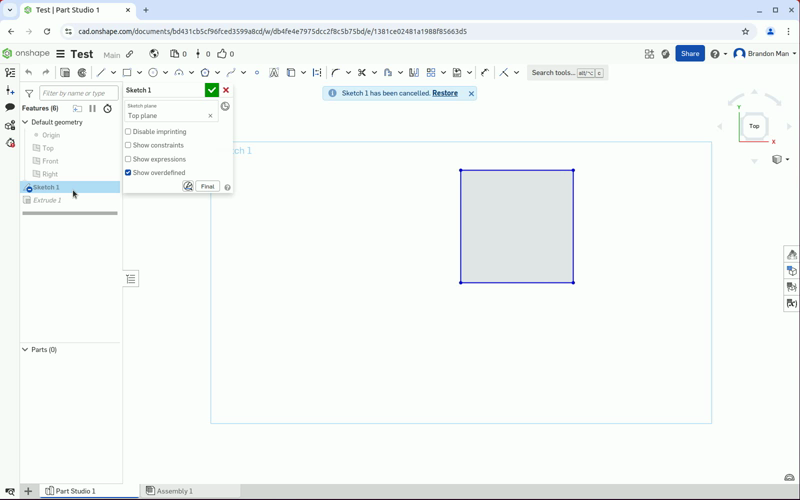
mouse_move(229, 92)
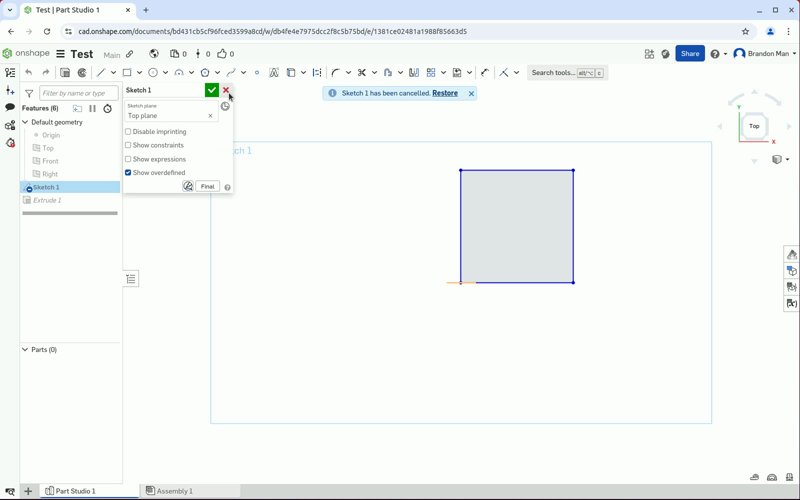
click(229, 92)
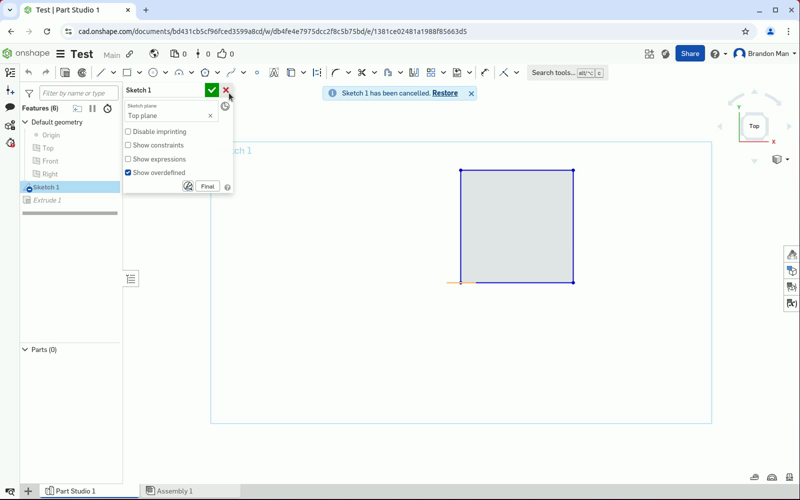
key(shift+s)
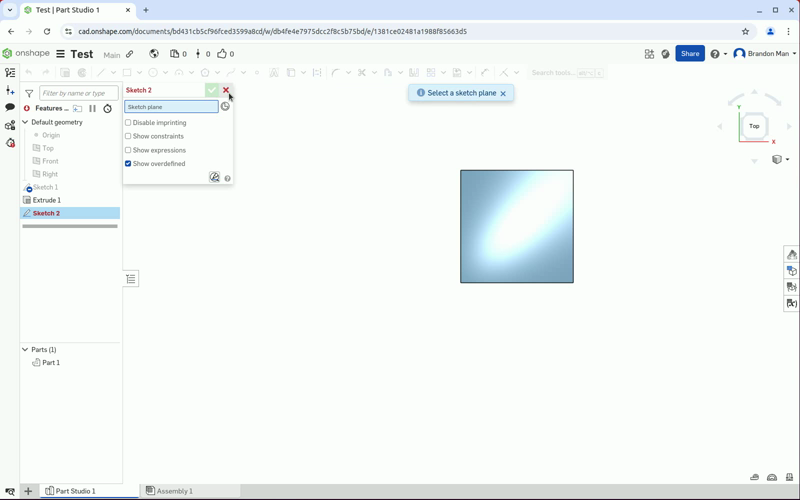
mouse_move(73, 150)
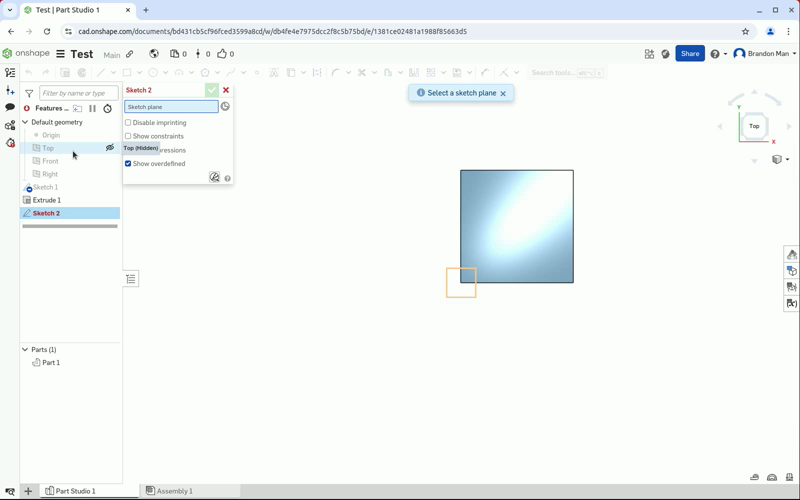
click(73, 150)
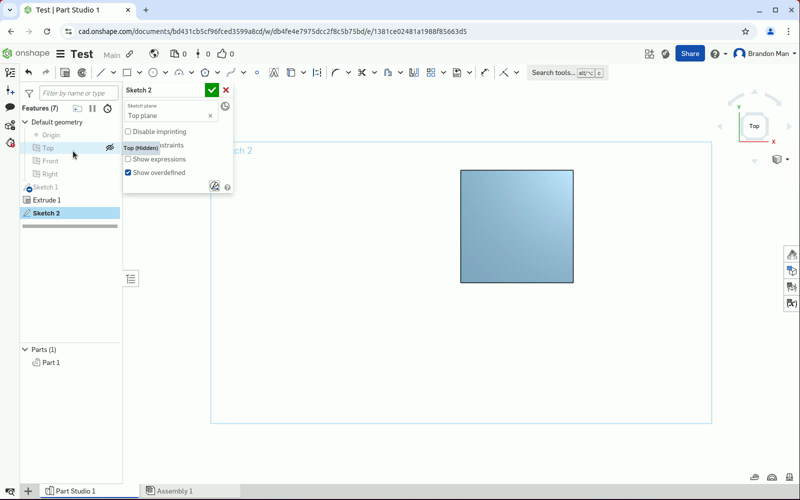
mouse_move(73, 352)
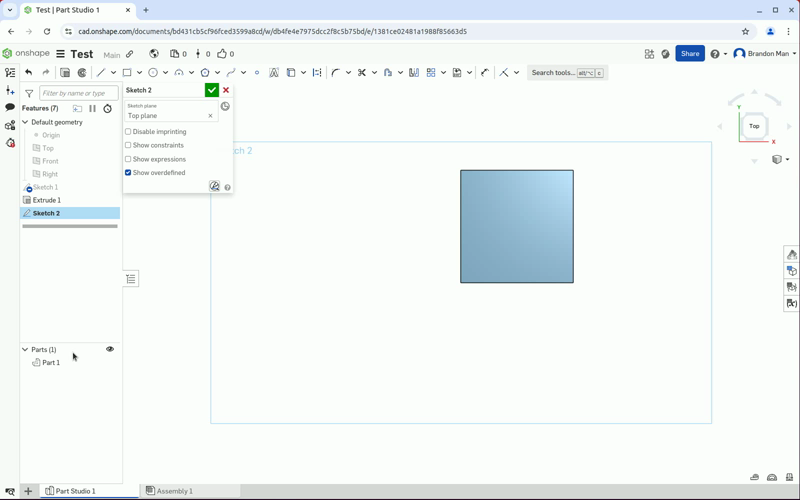
key(y)
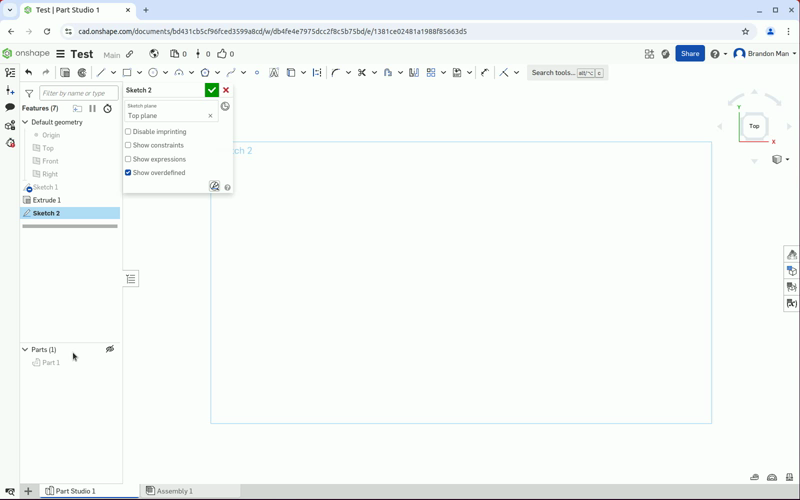
key(l)
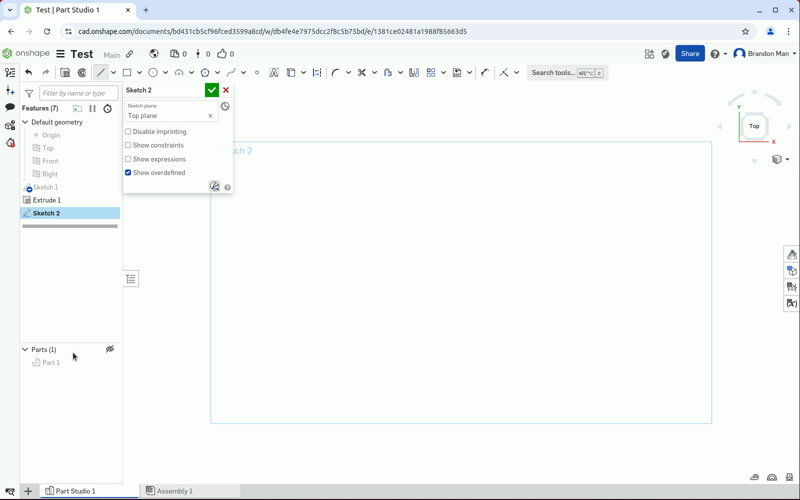
key_down(shift)
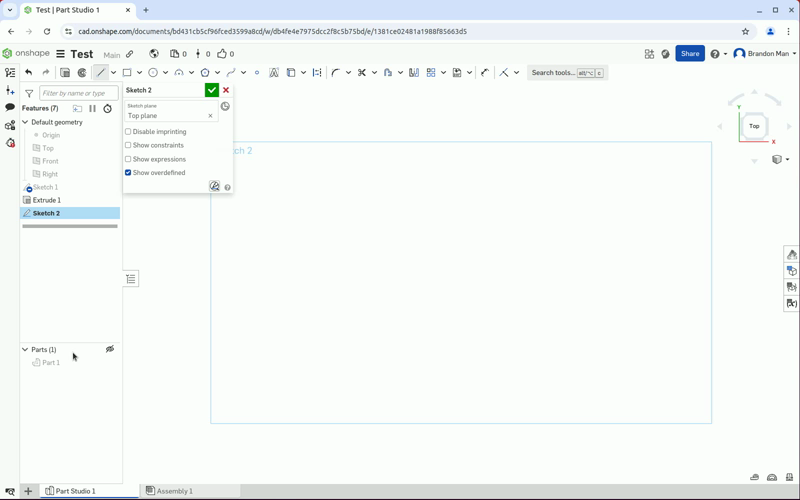
mouse_move(460, 282)
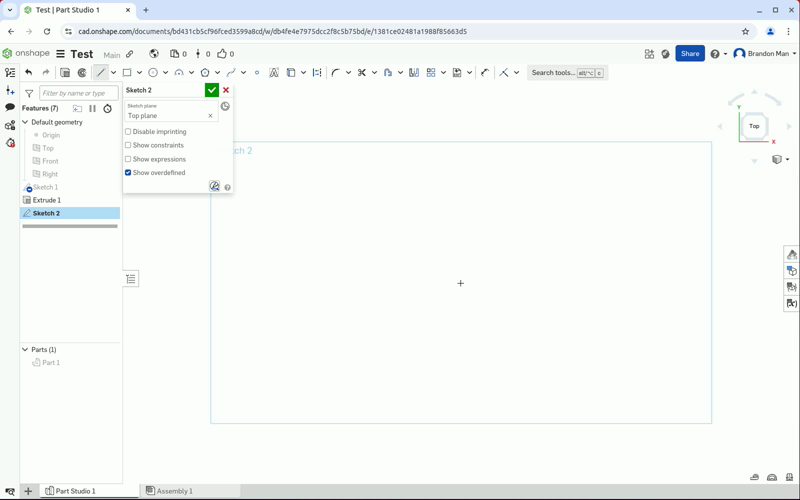
click(460, 282)
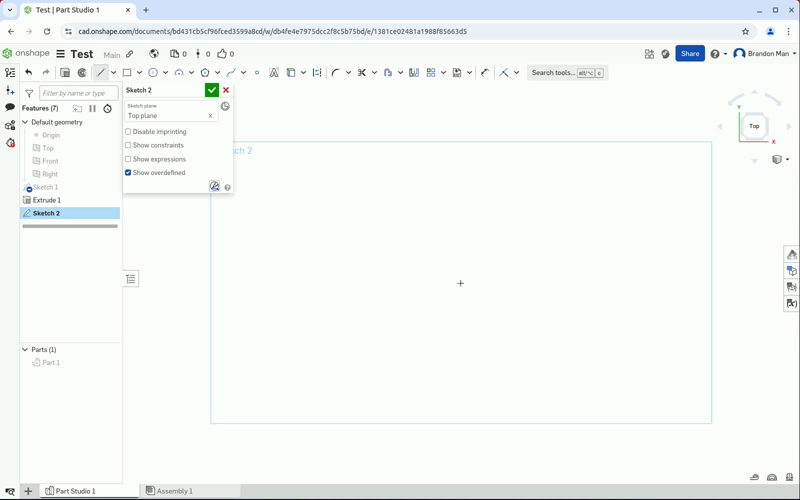
key_up(shift)
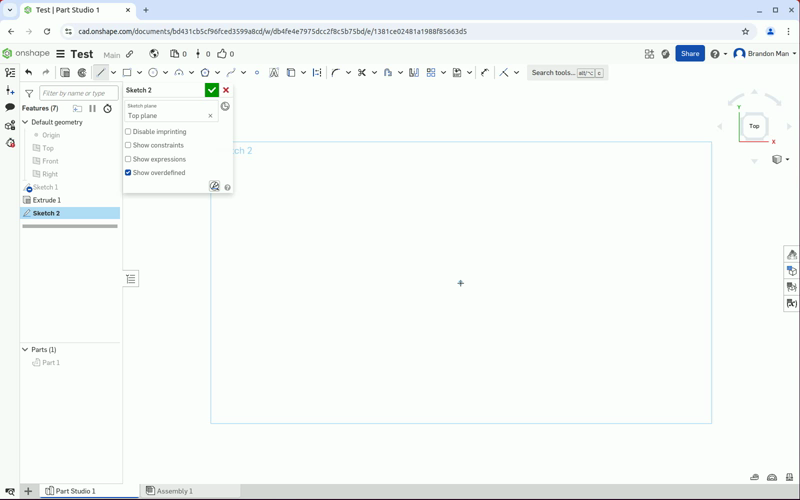
key_down(shift)
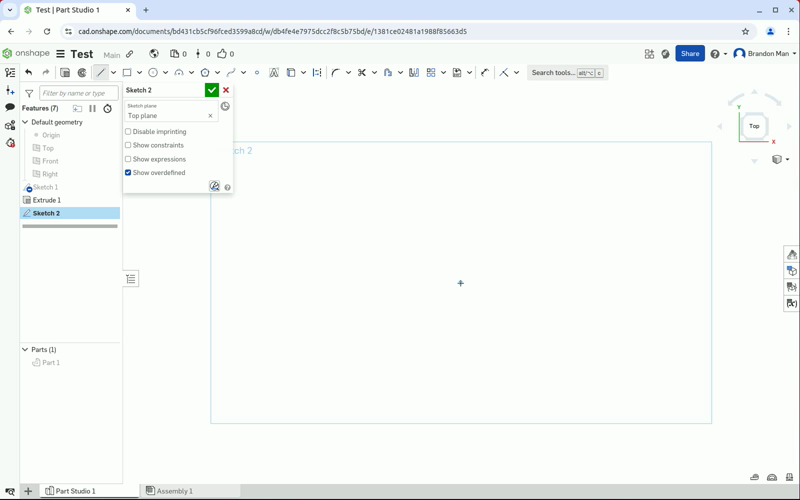
mouse_move(573, 282)
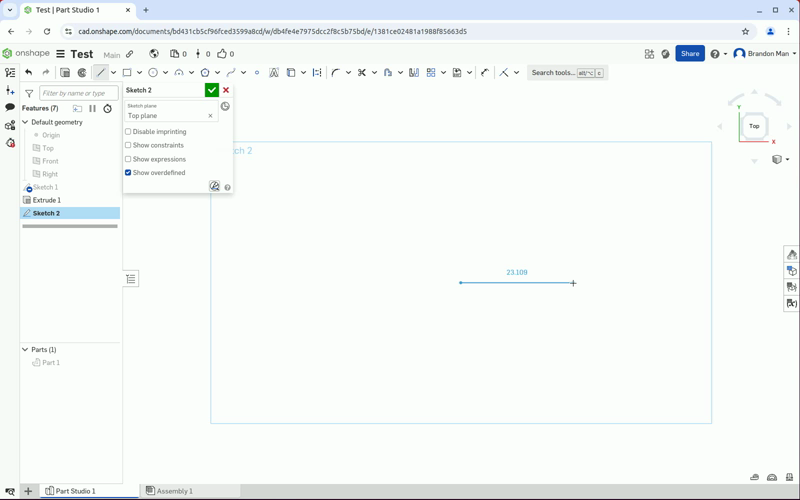
click(573, 282)
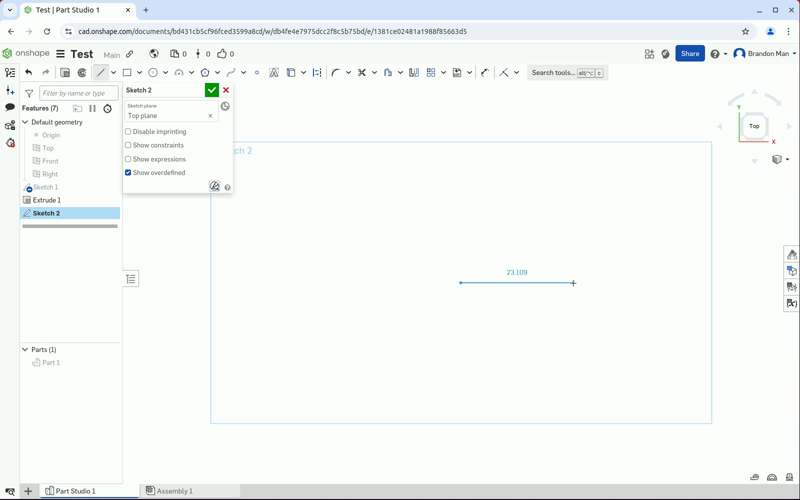
key_up(shift)
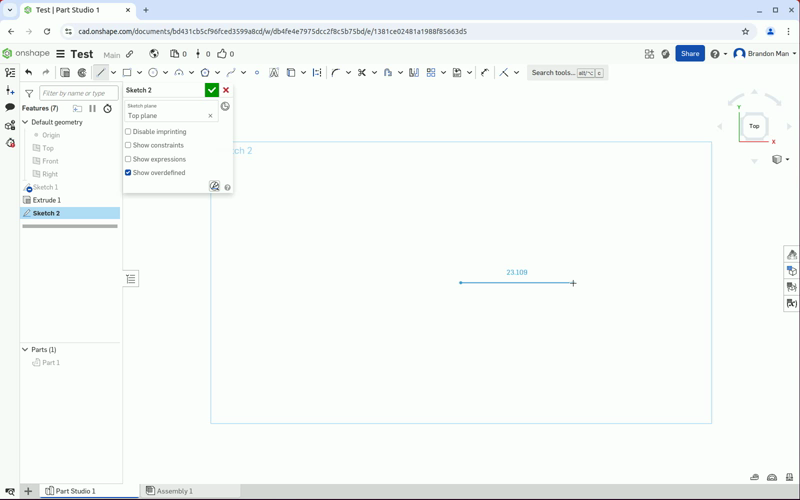
key_down(shift)
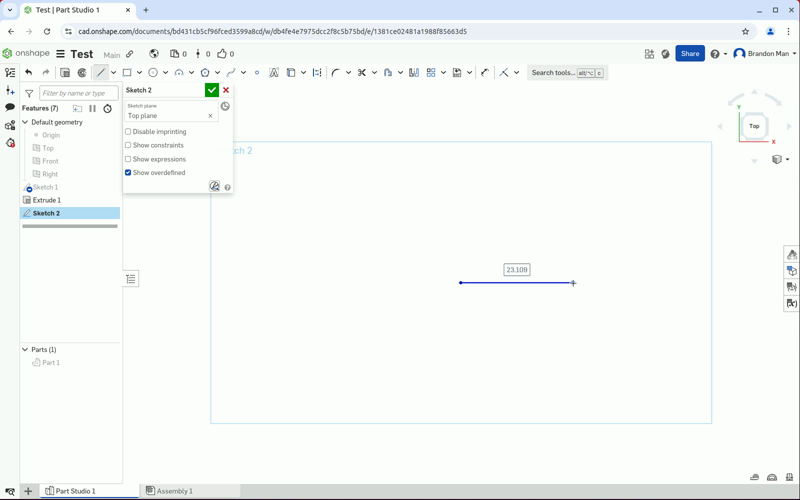
mouse_move(573, 170)
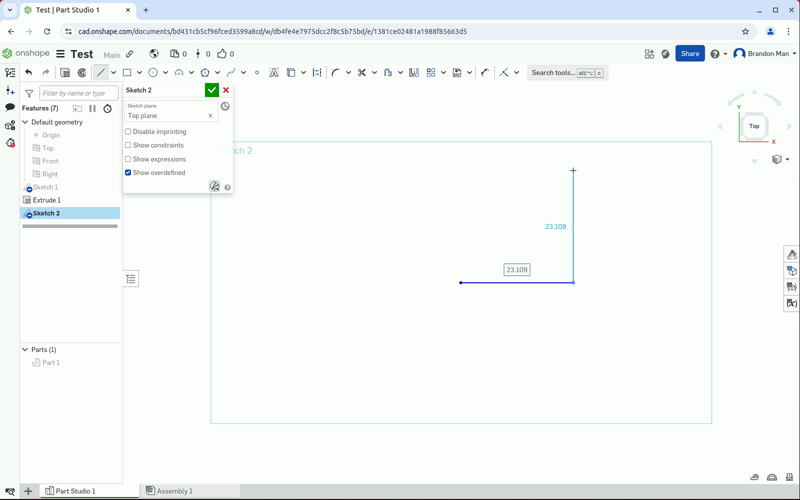
click(573, 170)
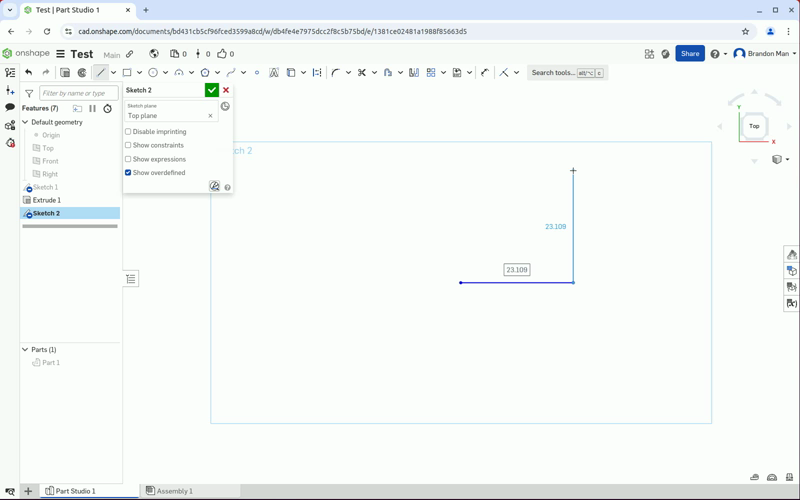
key_up(shift)
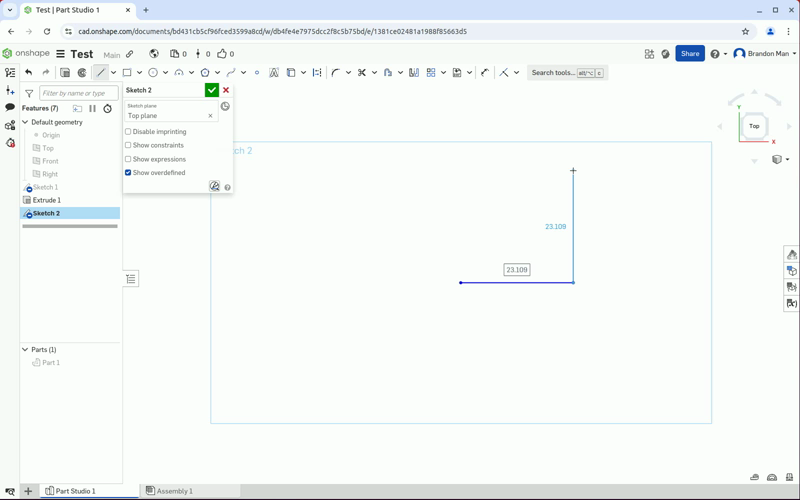
key_down(shift)
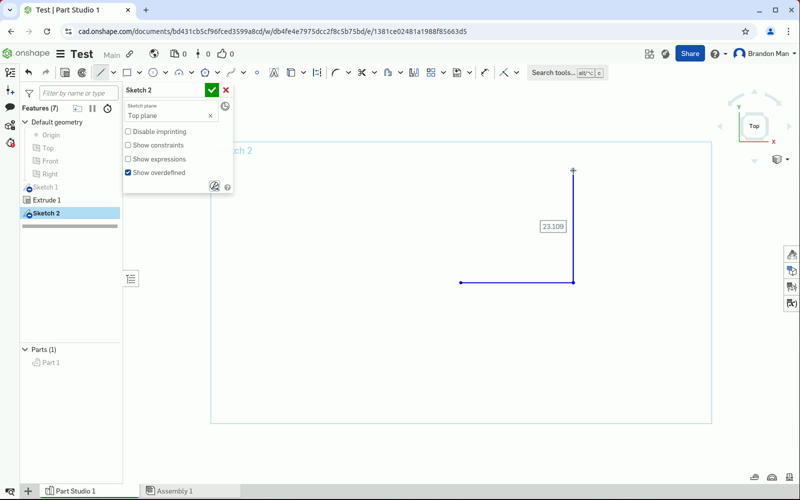
mouse_move(460, 170)
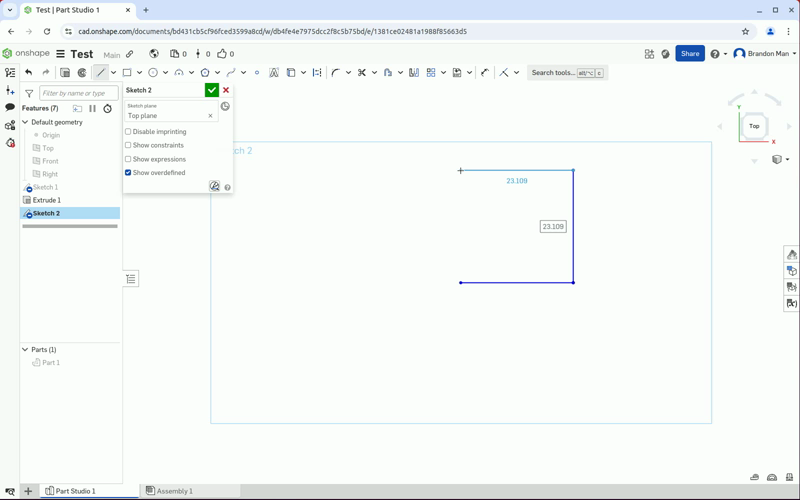
click(460, 170)
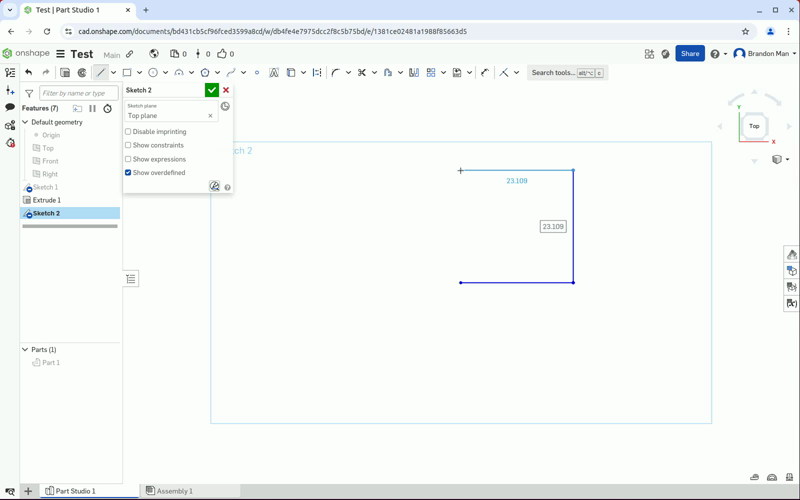
key_up(shift)
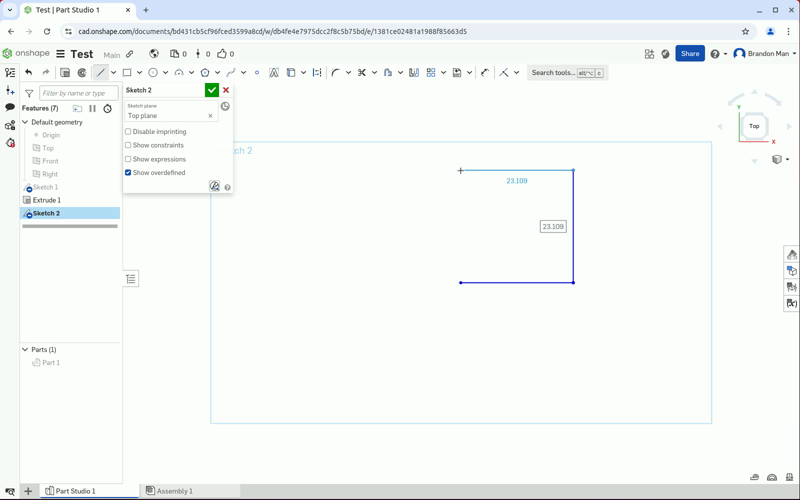
key_down(shift)
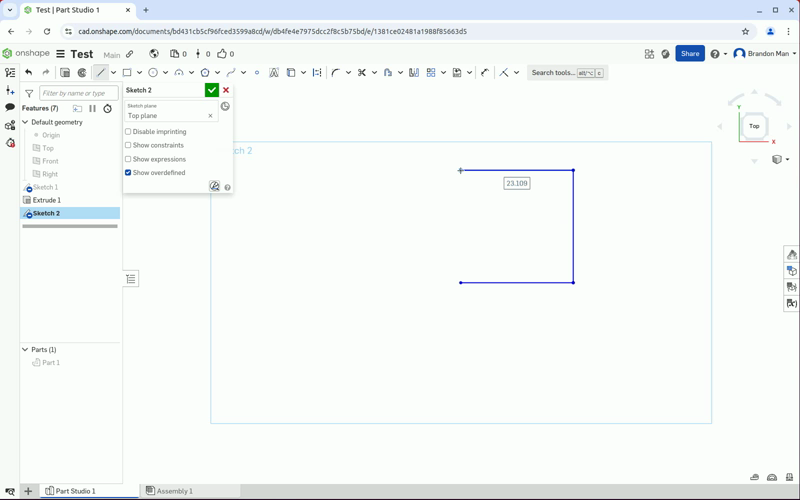
mouse_move(460, 282)
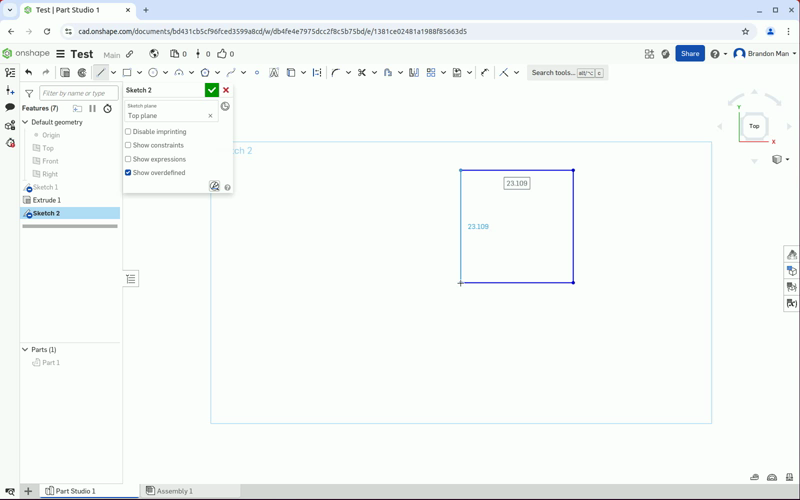
key_up(shift)
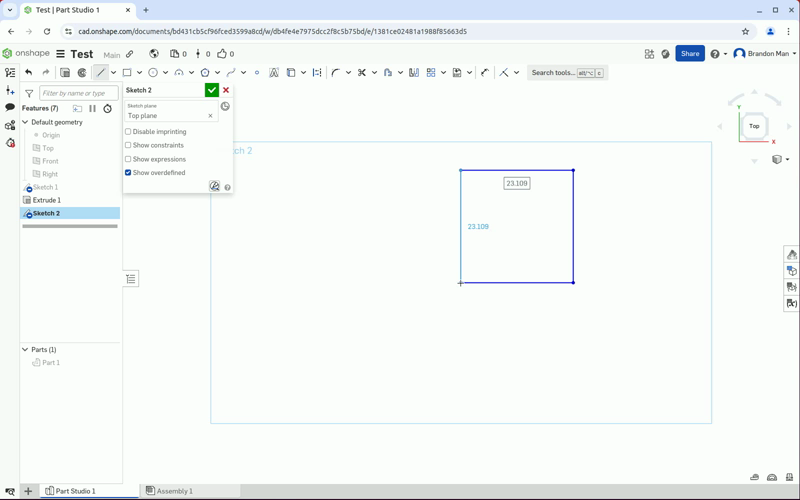
click(460, 282)
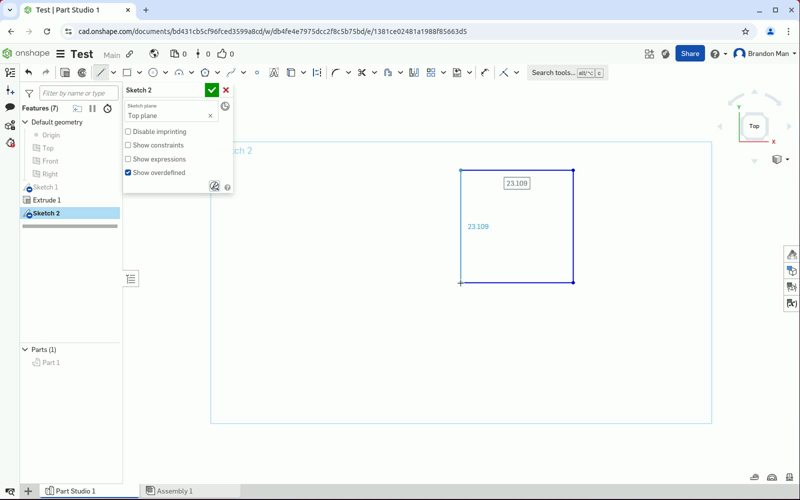
key(esc)
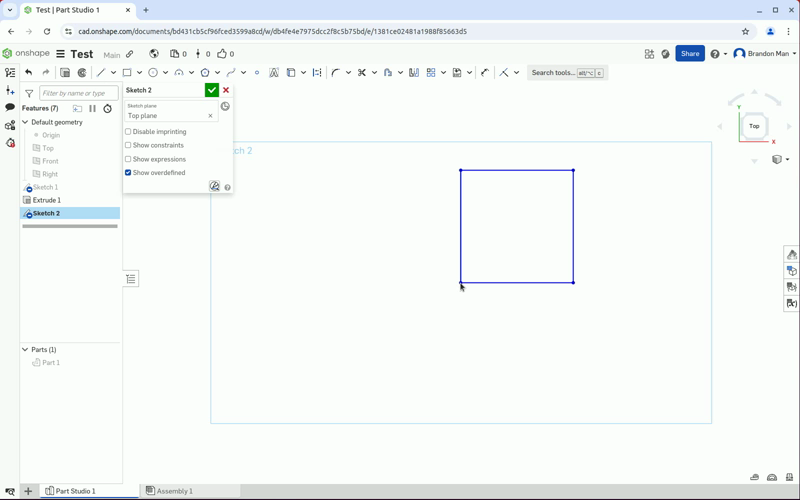
mouse_move(542, 216)
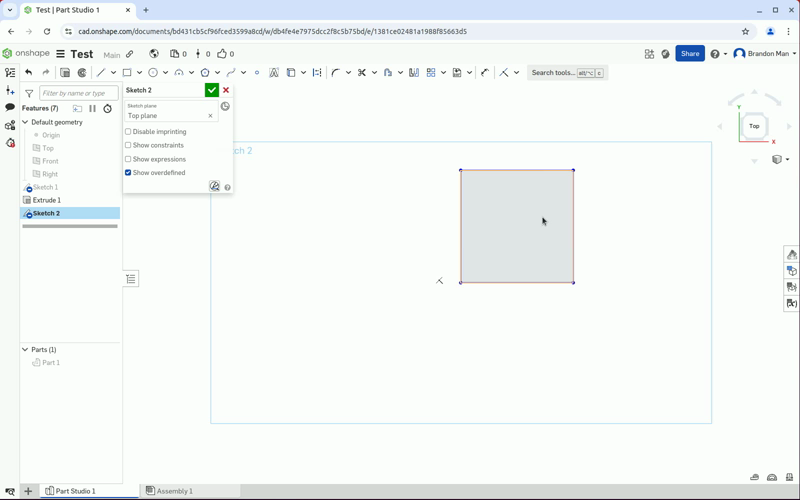
click(542, 216)
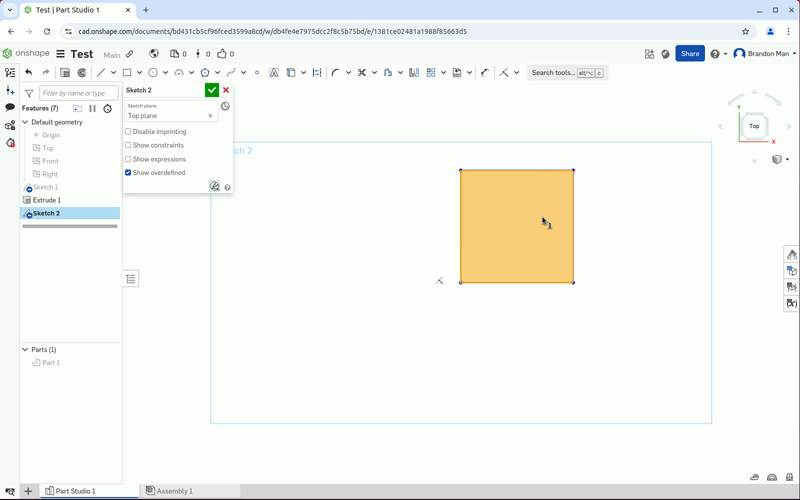
mouse_move(73, 352)
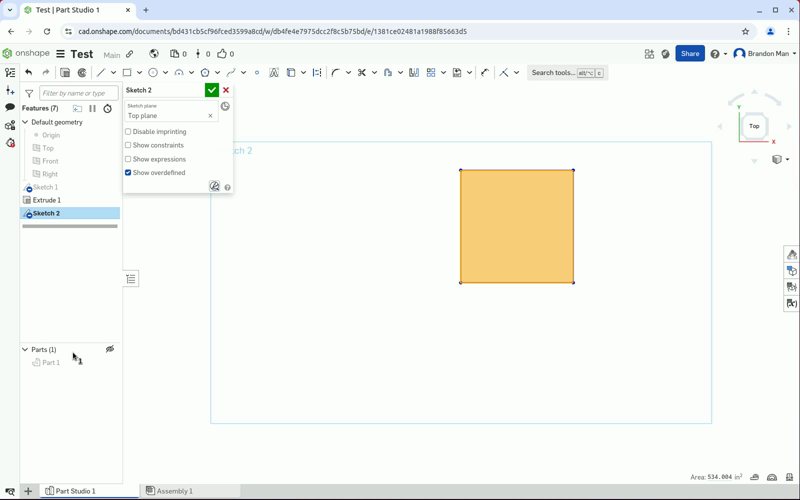
key(shift+y)
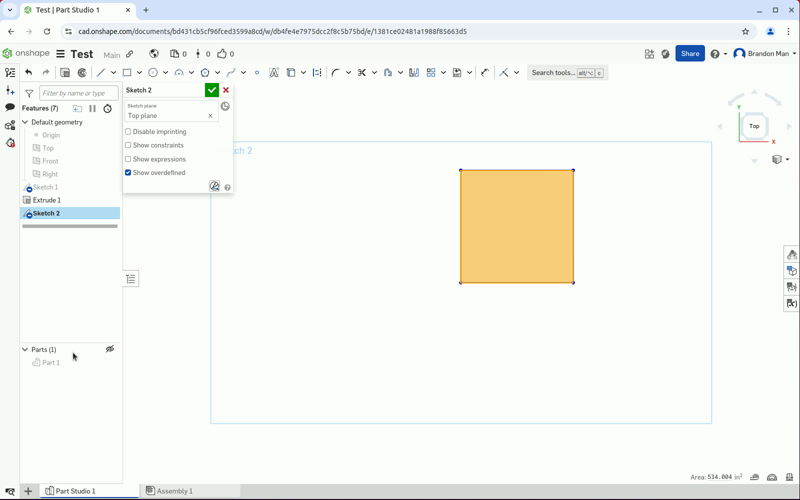
key(shift+e)
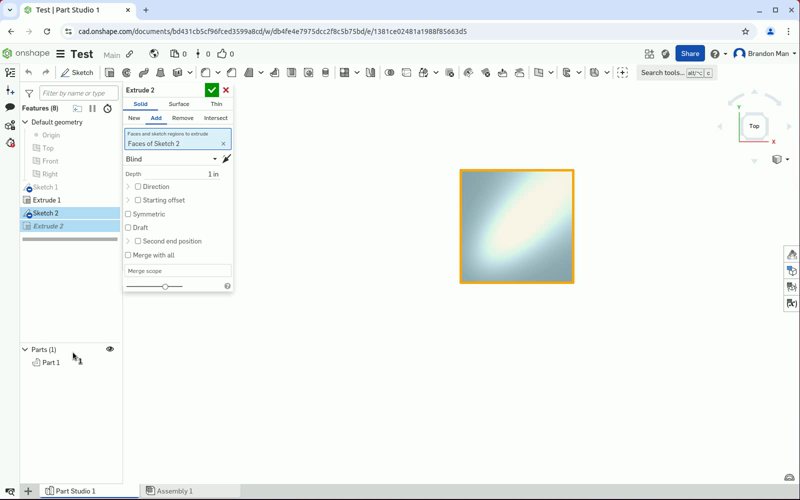
mouse_move(143, 106)
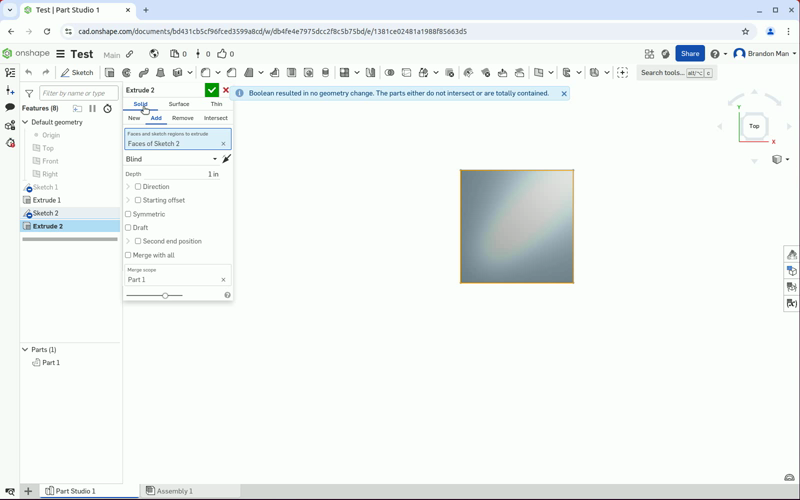
click(143, 106)
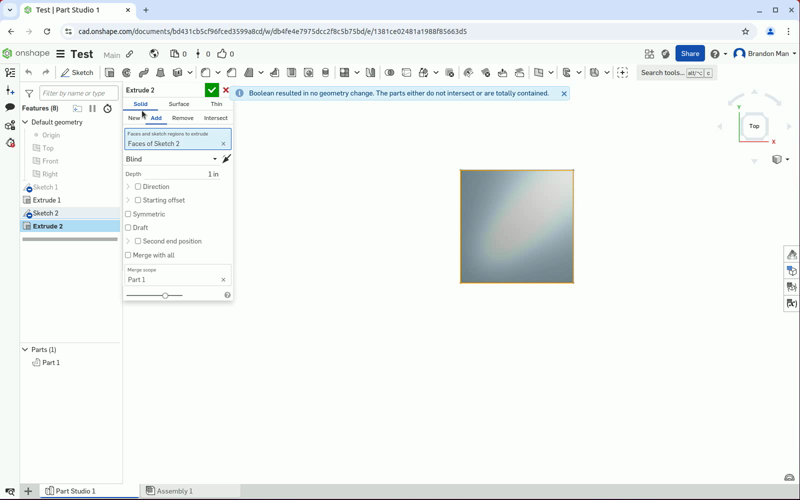
mouse_move(137, 120)
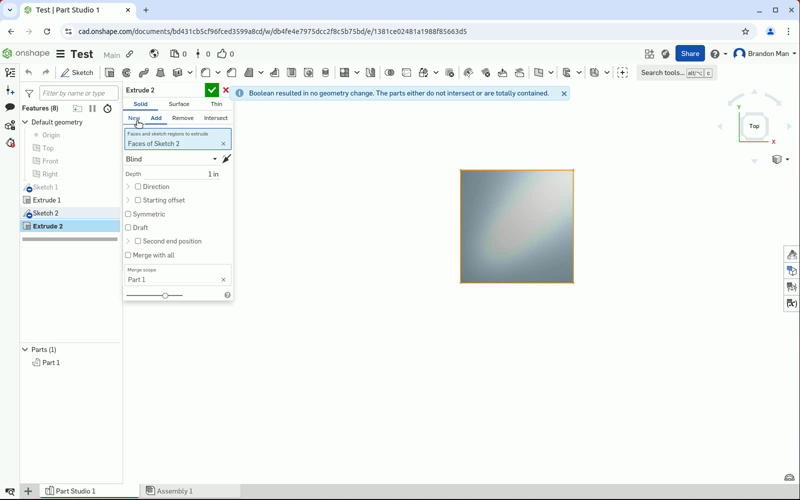
click(137, 120)
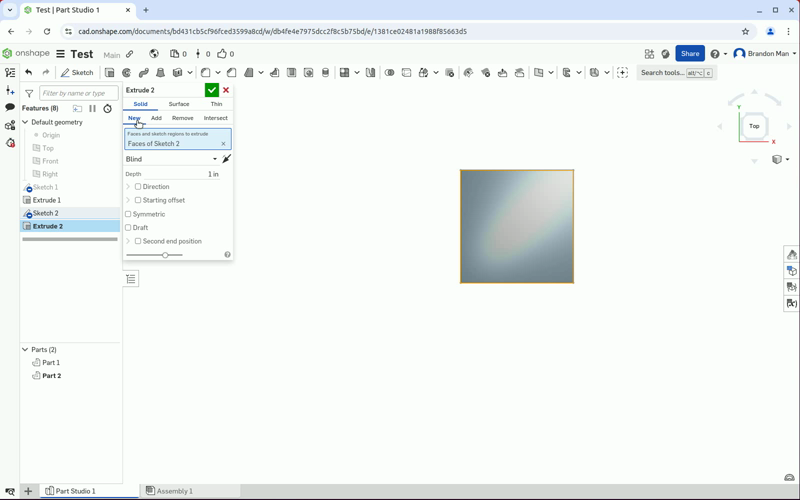
key(tab, 4)
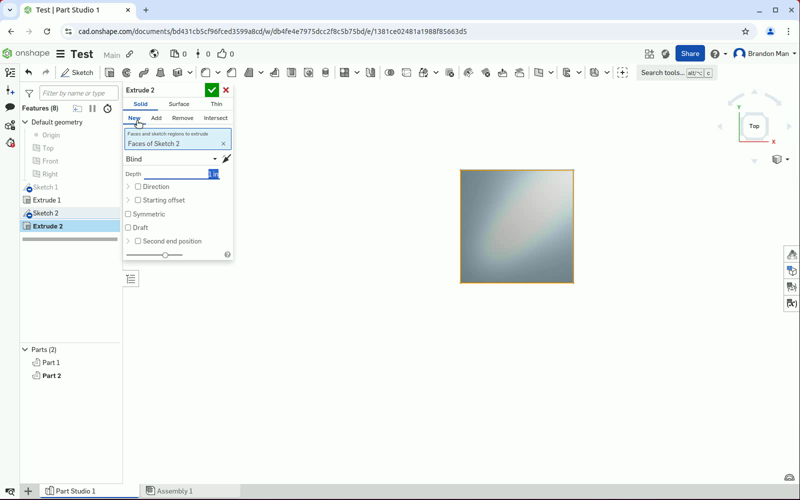
text(23.108)
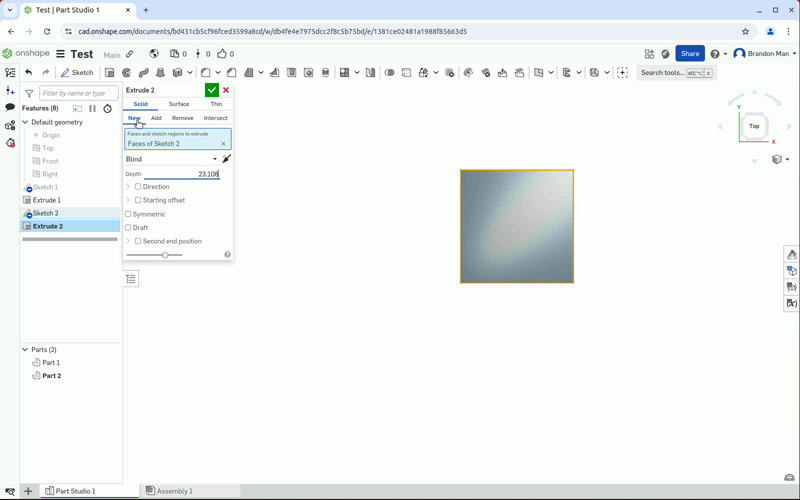
key(enter)
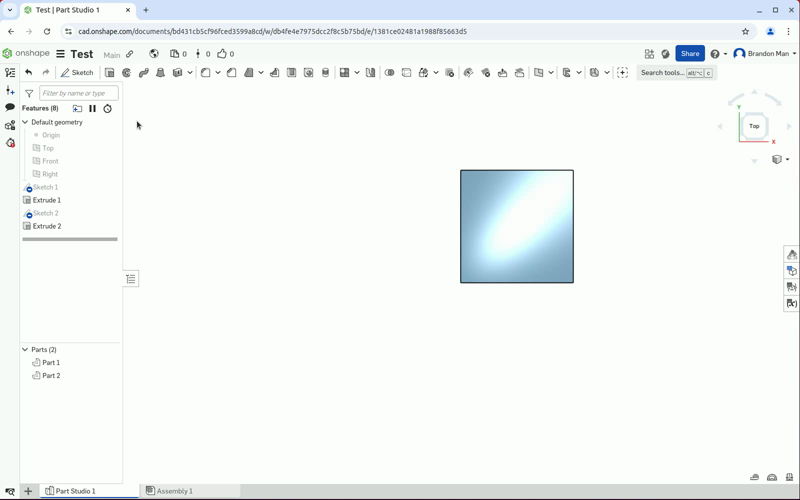
key(shift+h)
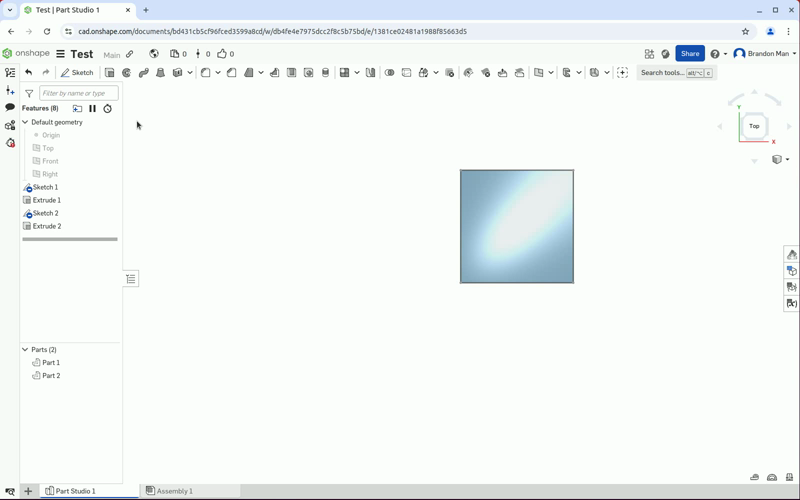
key(shift+h)
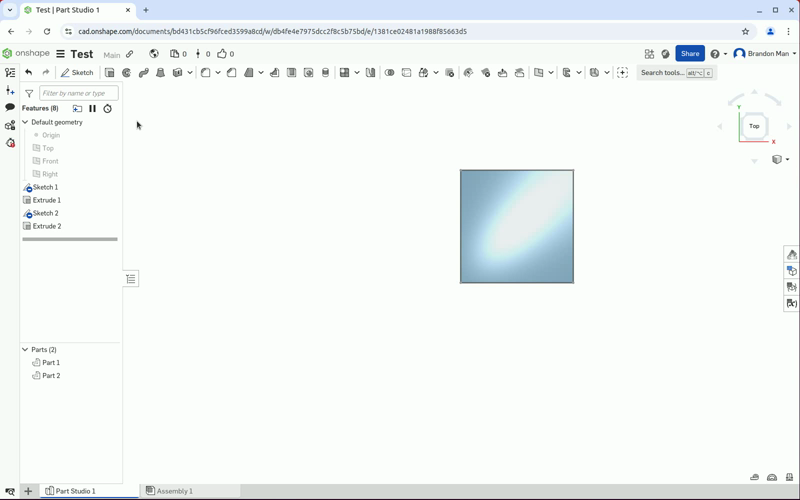
key(shift+7)
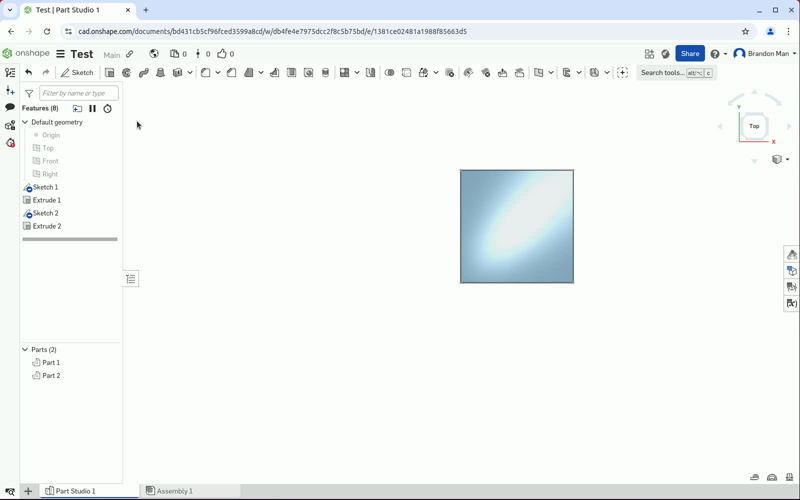
key(up, 3)
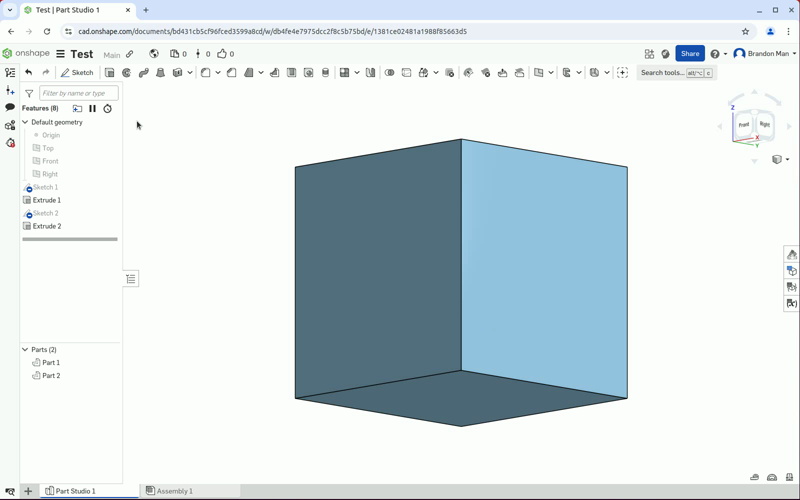
key(left, 3)
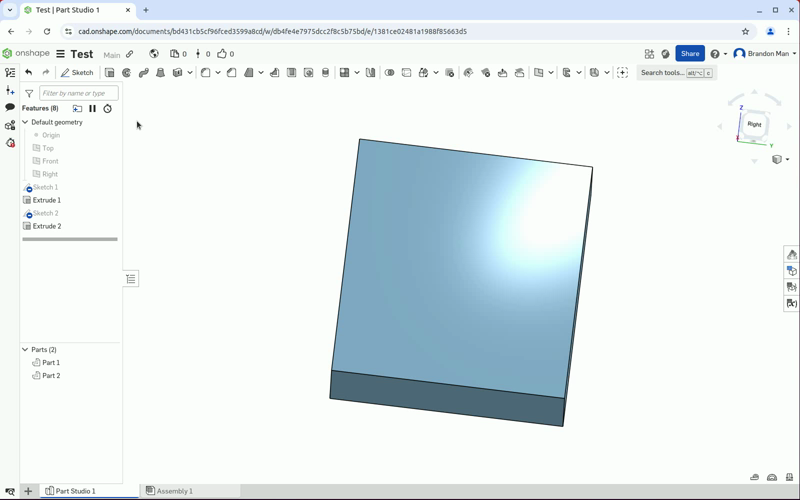
key(right, 3)
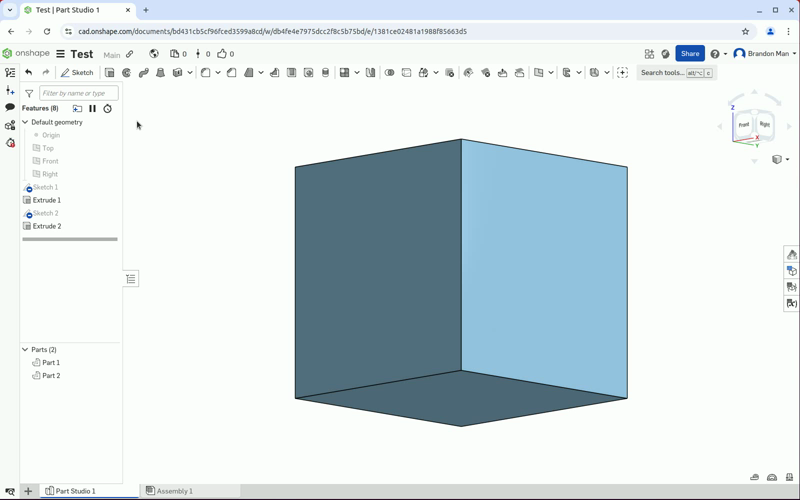
key(down, 3)
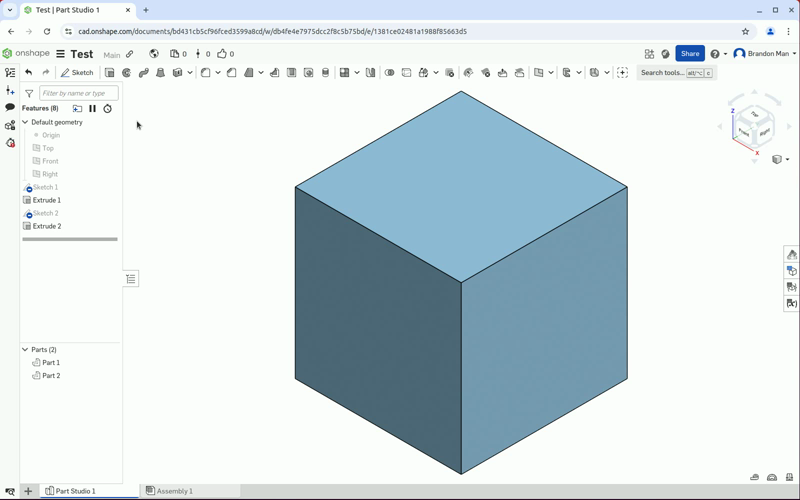
mouse_move(73, 189)
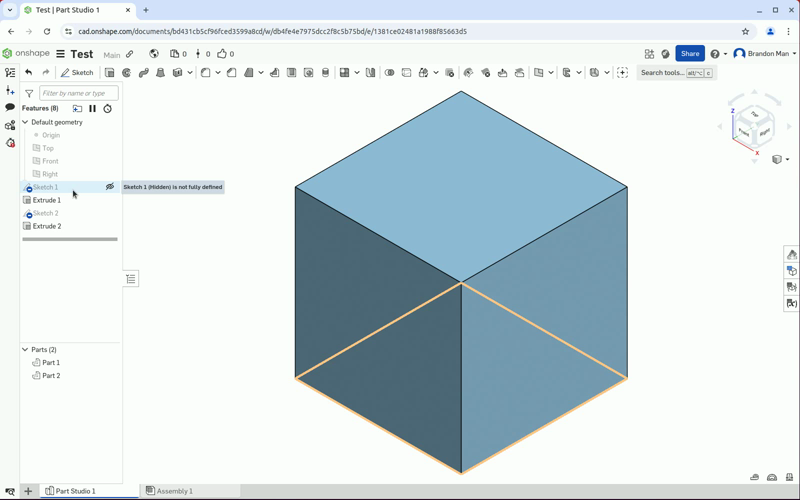
click(73, 189)